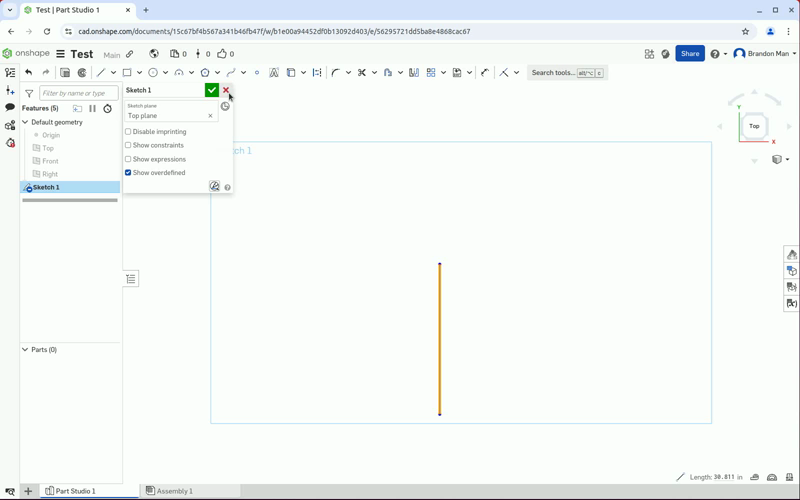
key(shift+h)
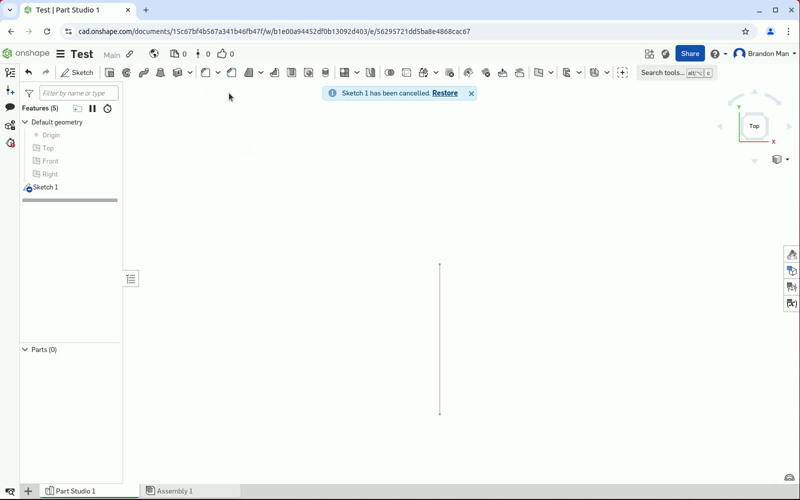
key(shift+s)
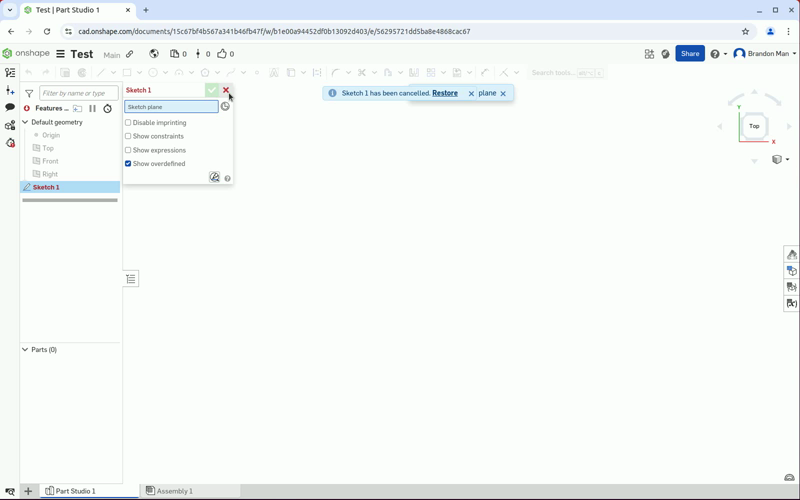
mouse_move(73, 150)
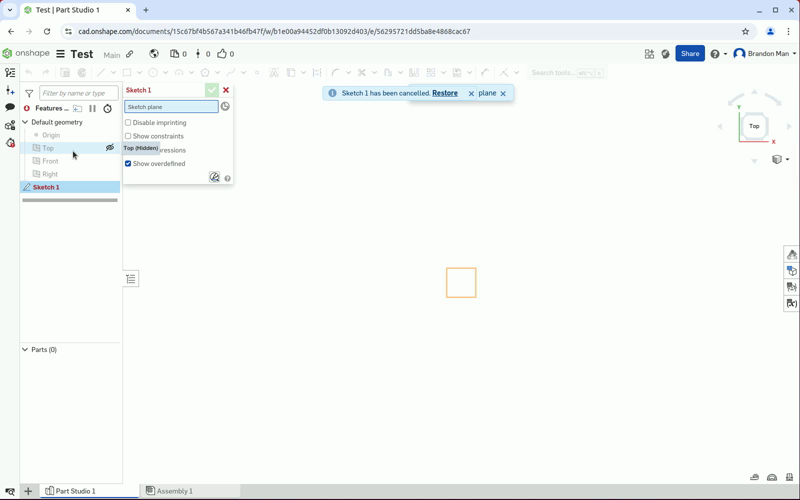
click(73, 150)
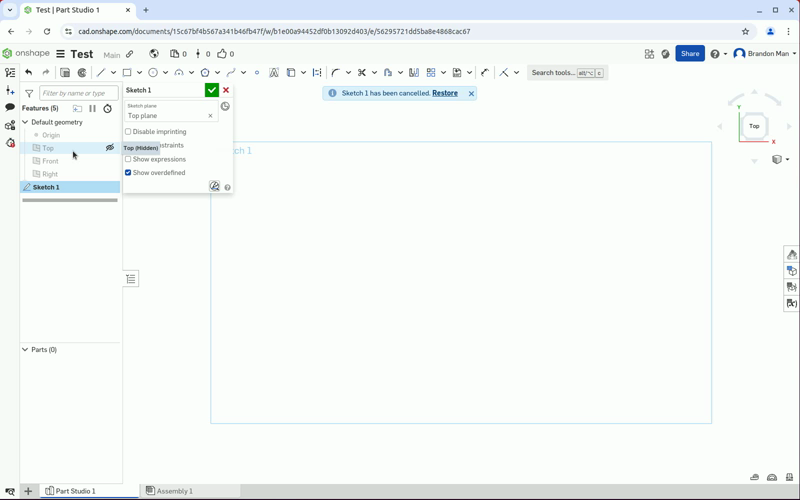
mouse_move(73, 352)
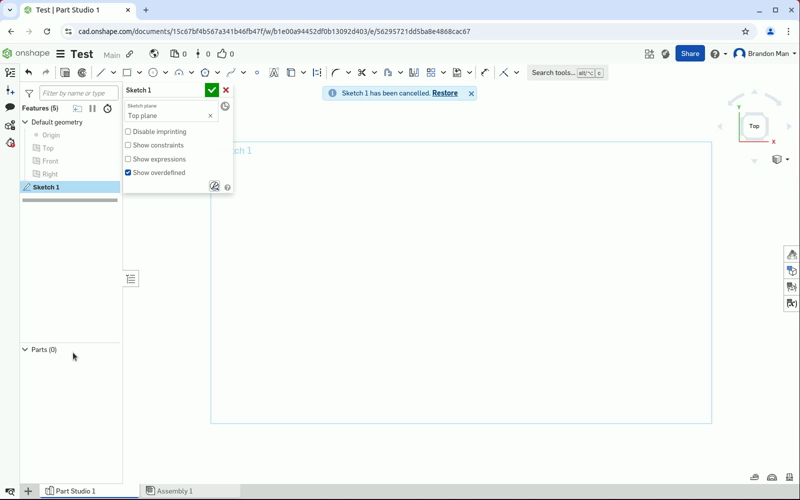
key(y)
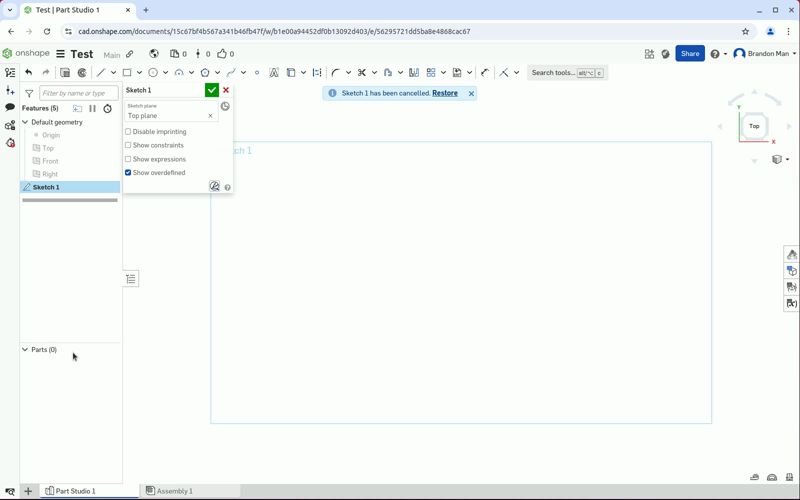
key(c)
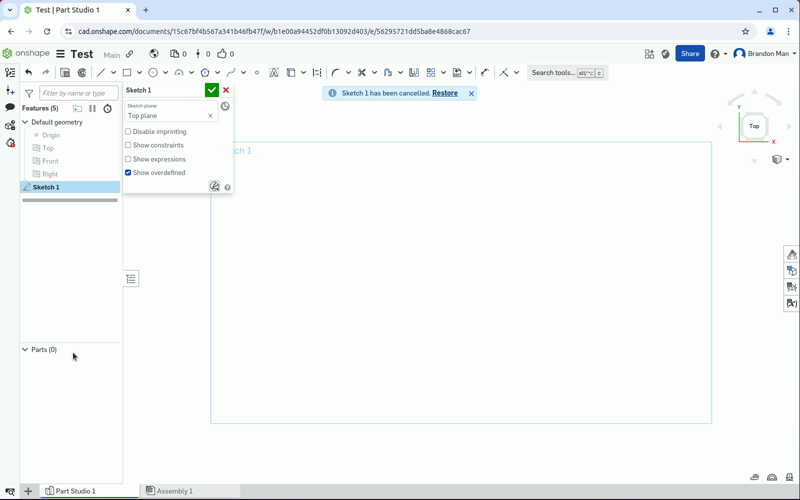
key_down(shift)
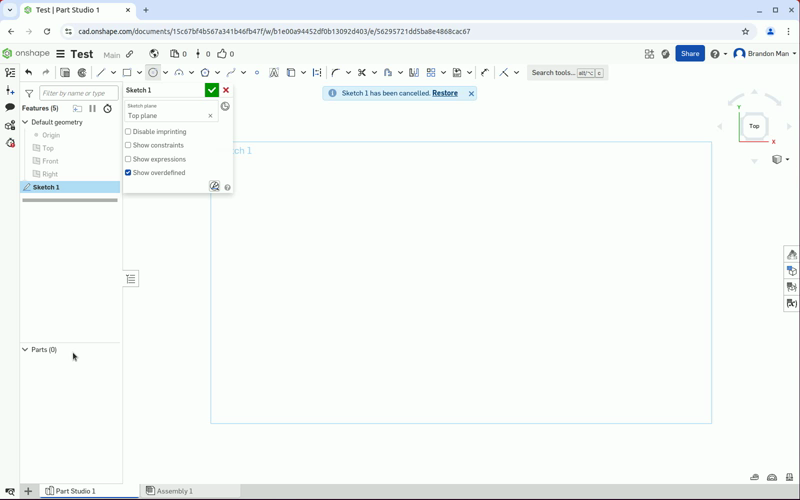
mouse_move(460, 282)
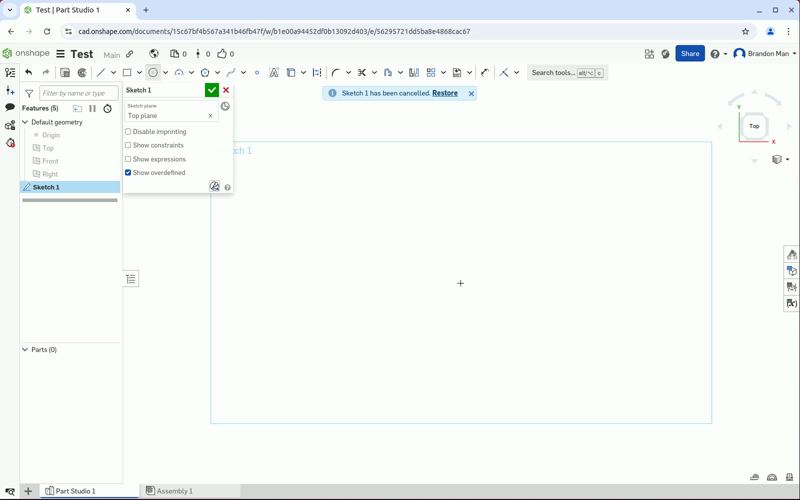
click(460, 282)
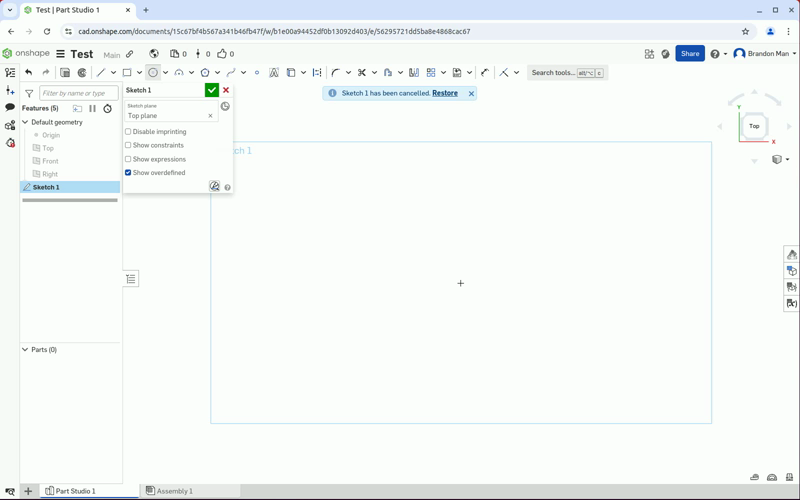
key_up(shift)
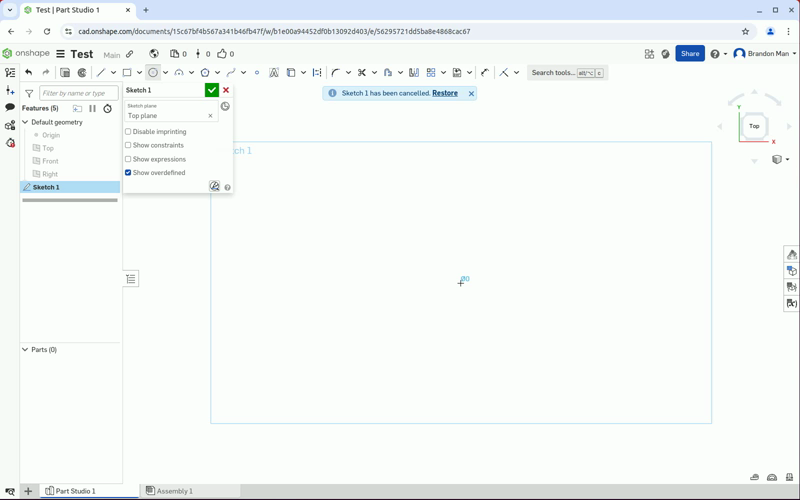
mouse_move(562, 282)
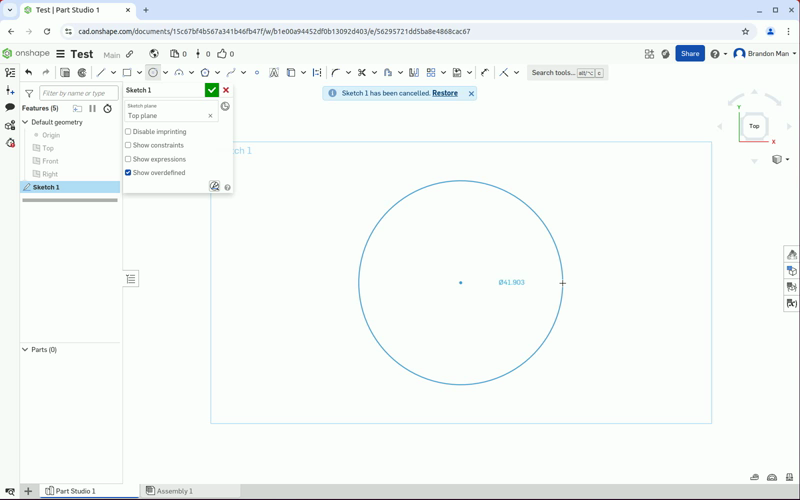
click(562, 282)
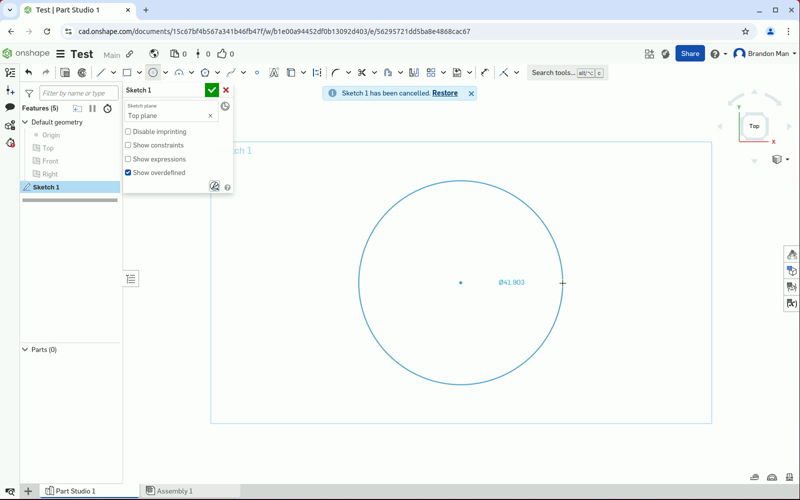
key(esc)
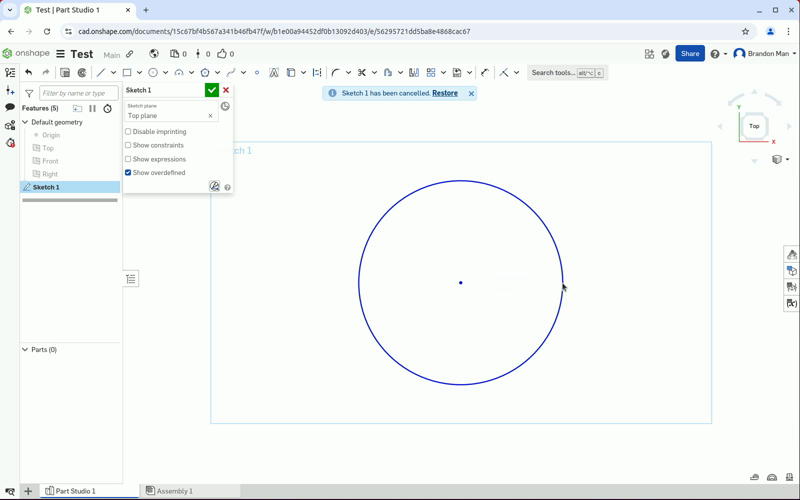
mouse_move(487, 219)
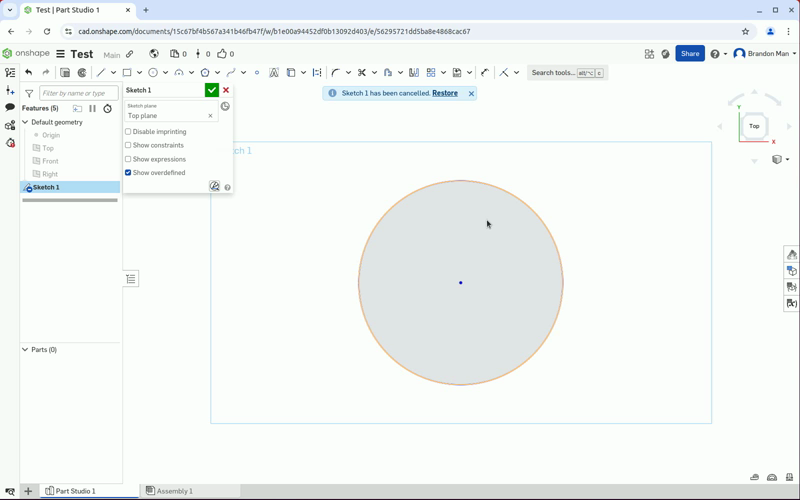
click(487, 219)
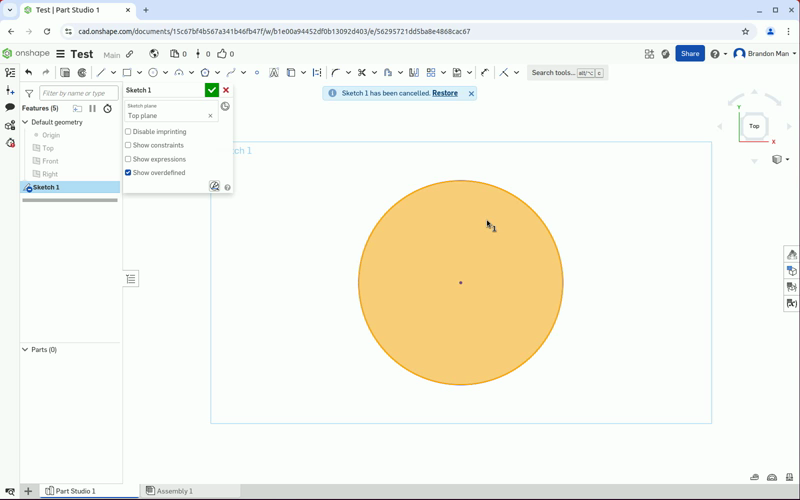
mouse_move(73, 352)
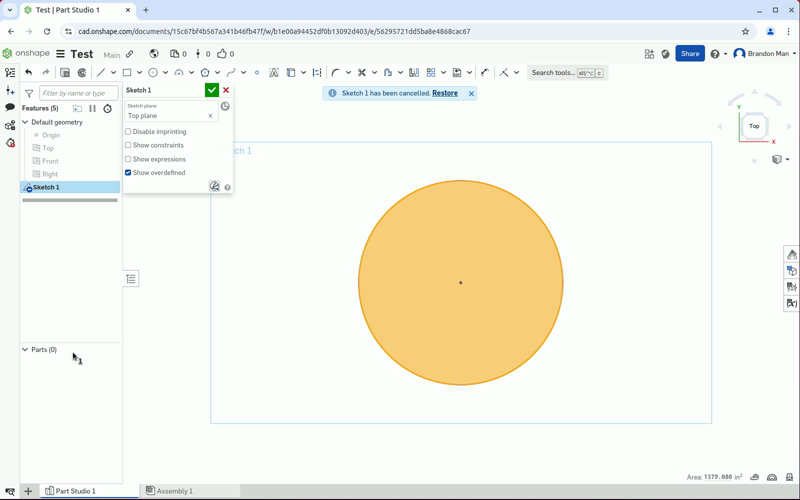
key(shift+y)
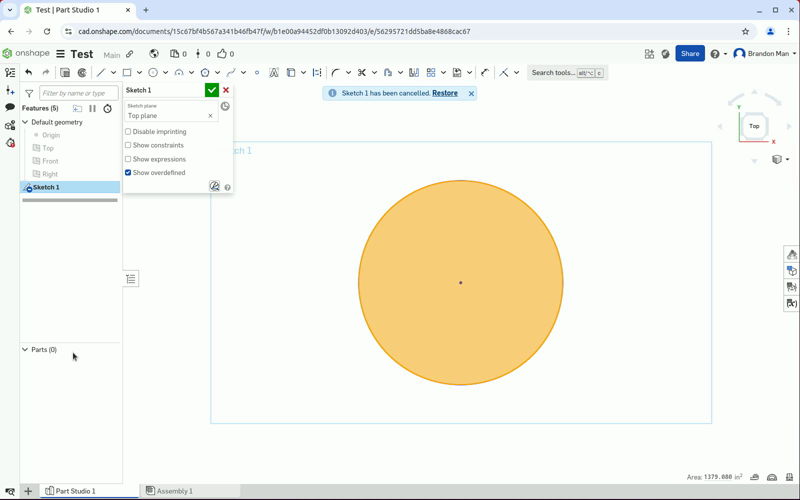
key(shift+e)
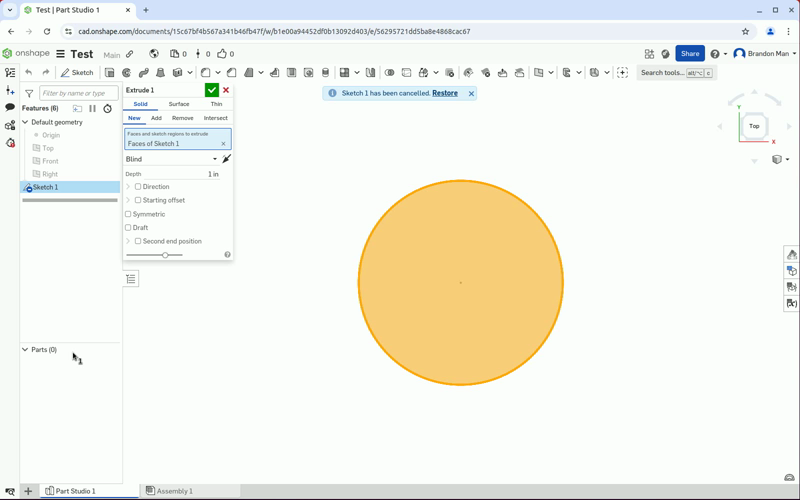
mouse_move(143, 106)
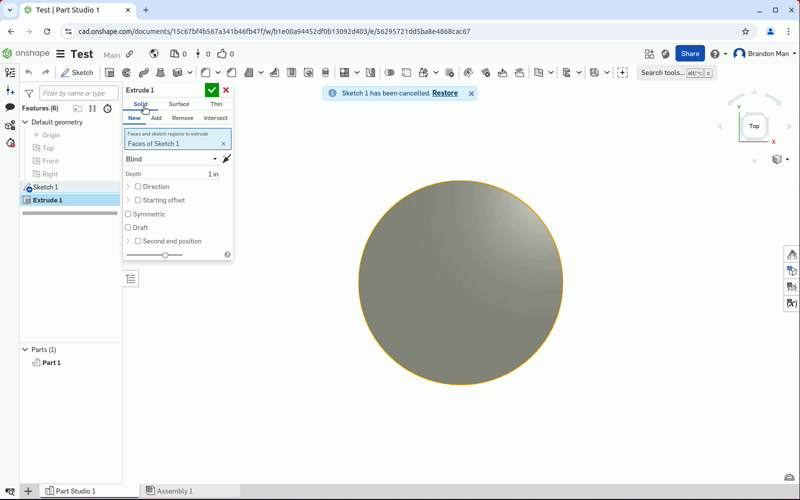
click(143, 106)
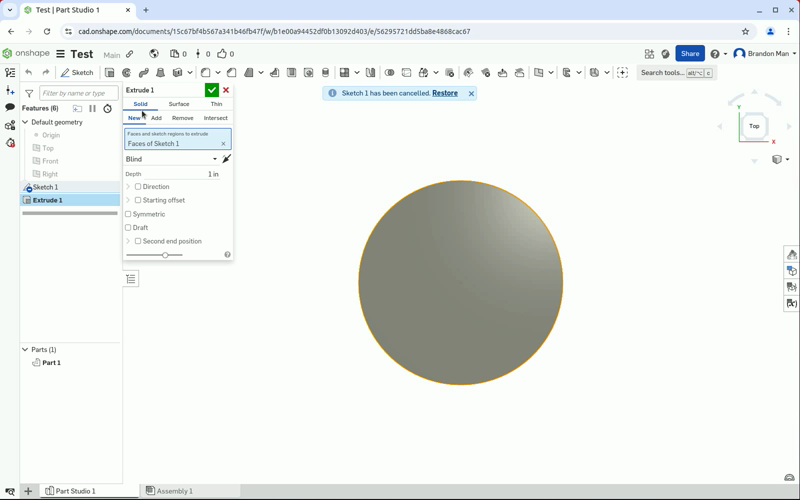
mouse_move(137, 120)
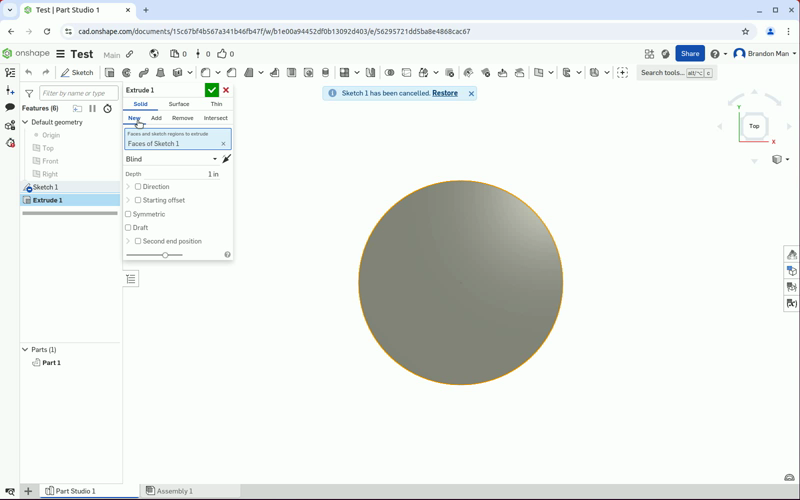
click(137, 120)
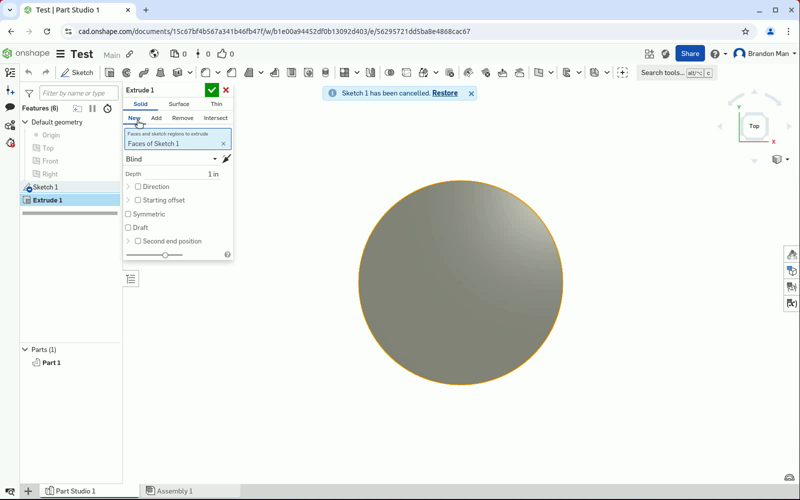
key(tab, 4)
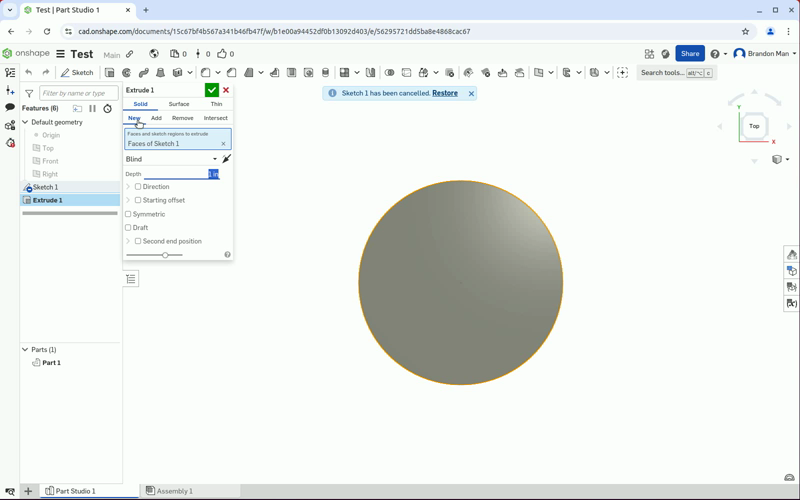
text(11.554)
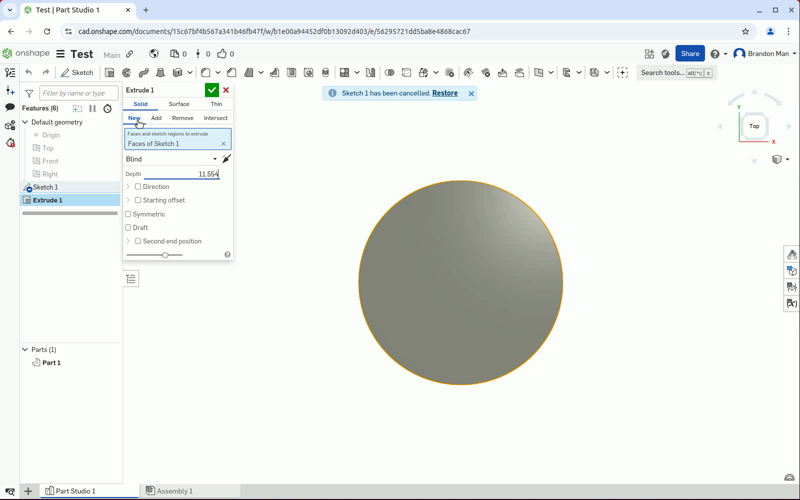
key(enter)
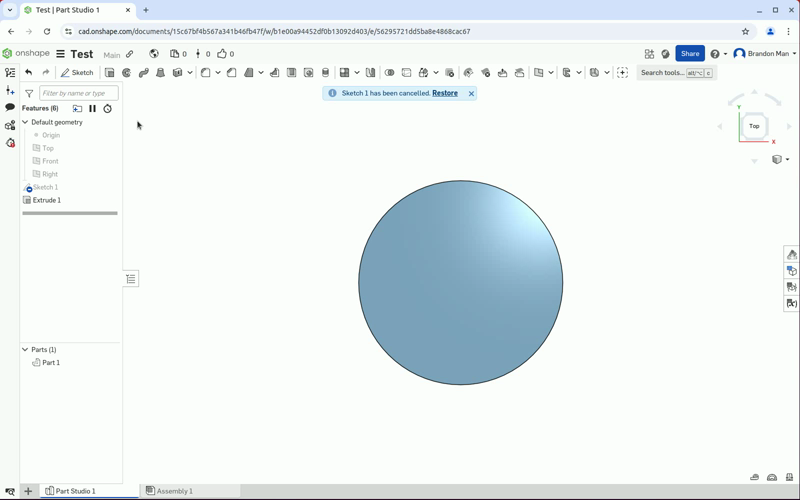
key(shift+h)
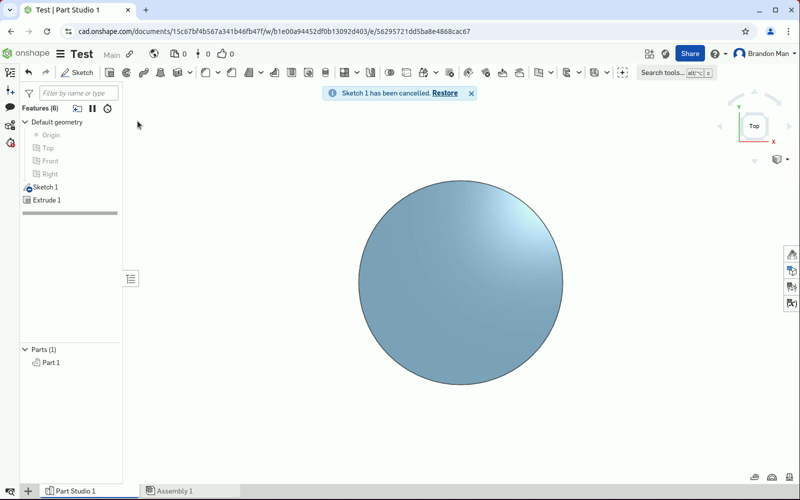
key(shift+h)
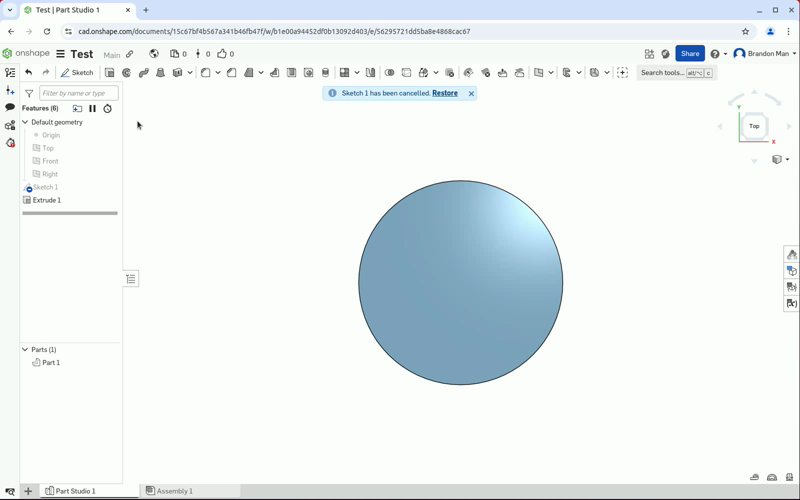
mouse_move(73, 189)
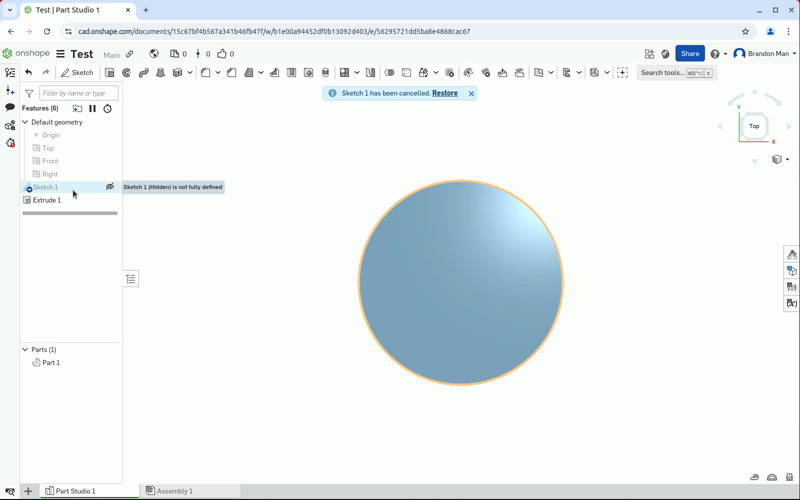
click(73, 189)
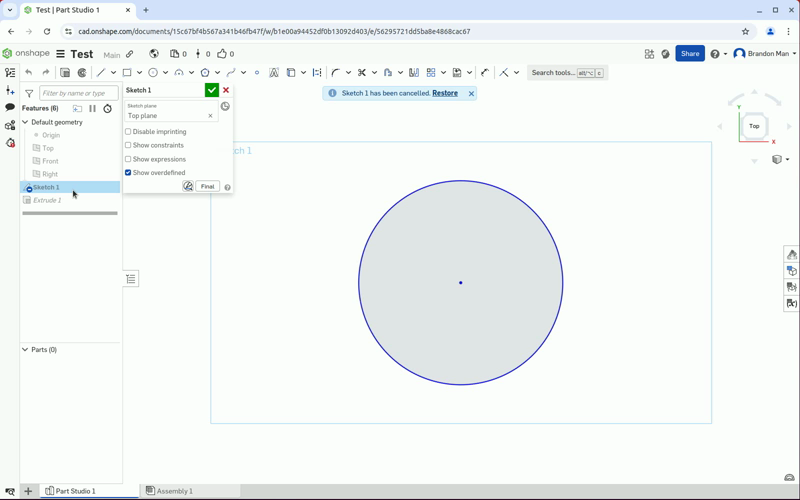
mouse_move(229, 92)
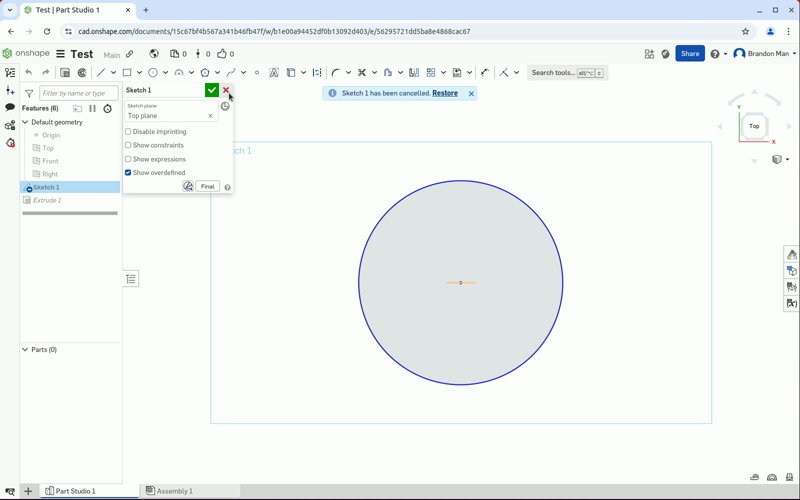
click(229, 92)
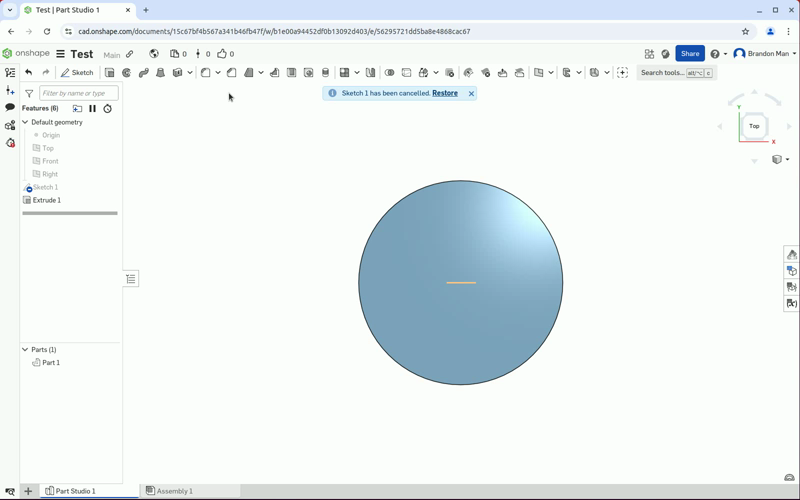
mouse_move(541, 75)
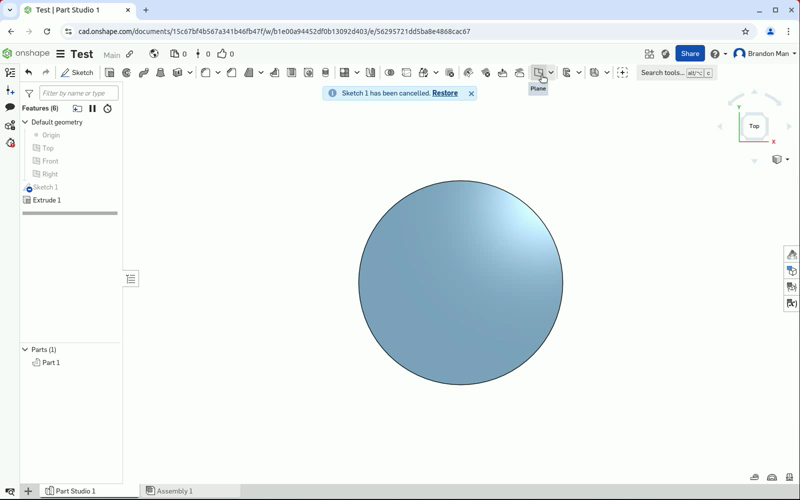
click(541, 75)
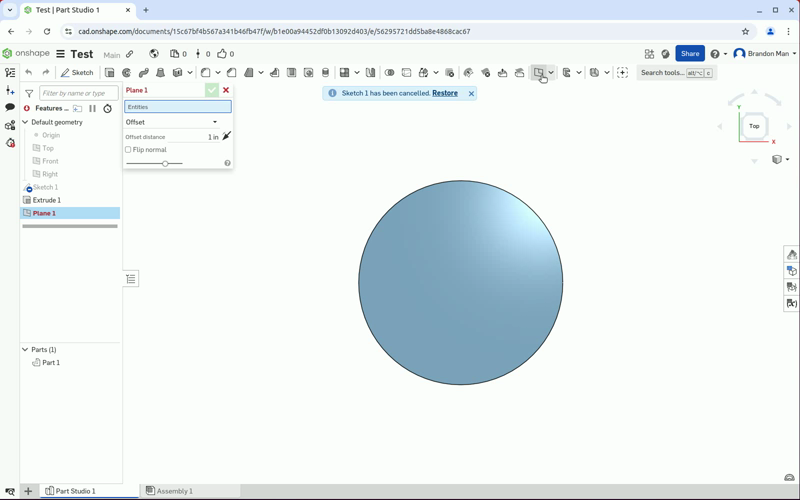
mouse_move(73, 150)
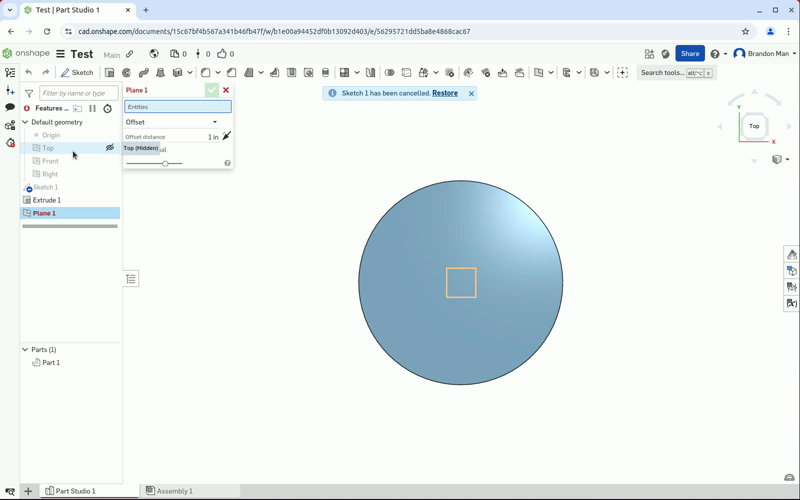
click(73, 150)
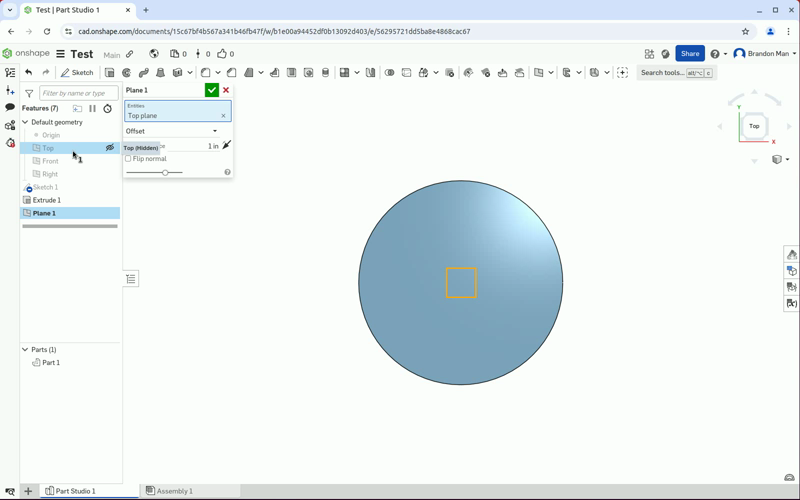
key(tab, 2)
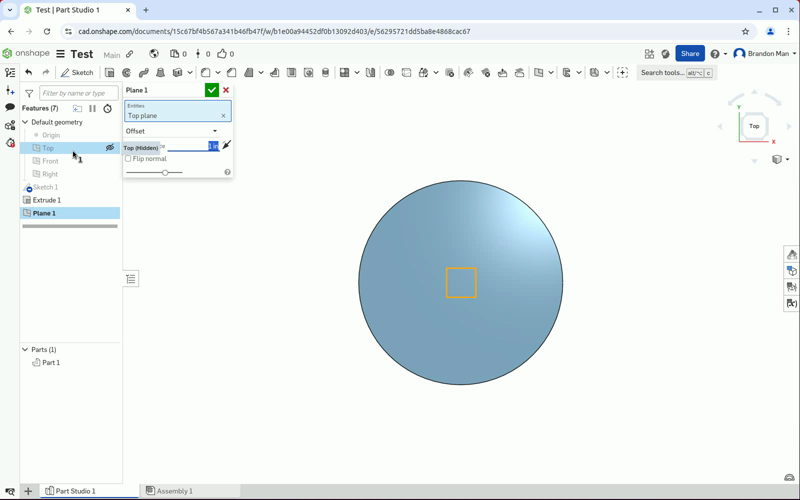
text(11.554)
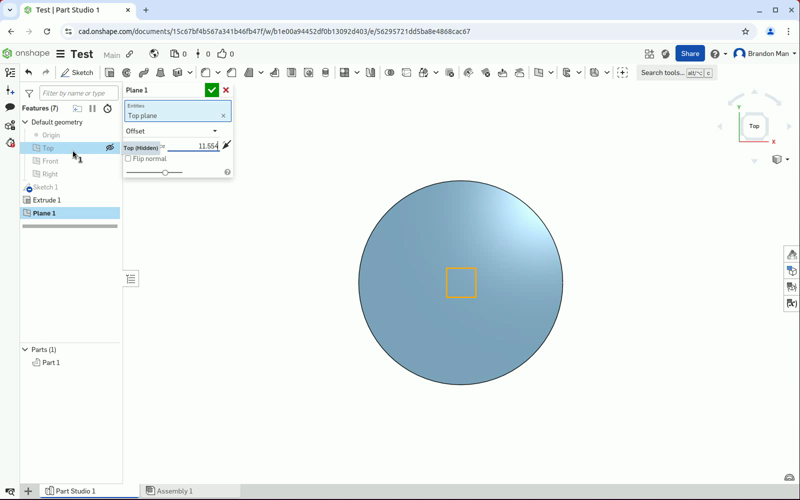
key(enter, 2)
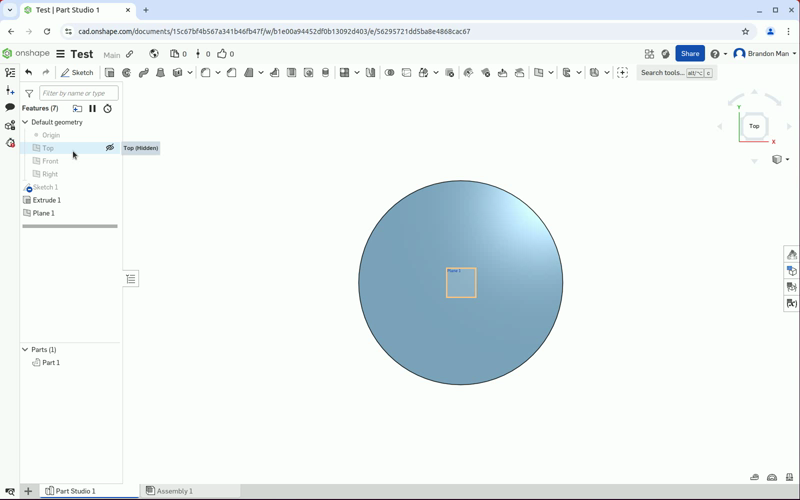
key(shift+s)
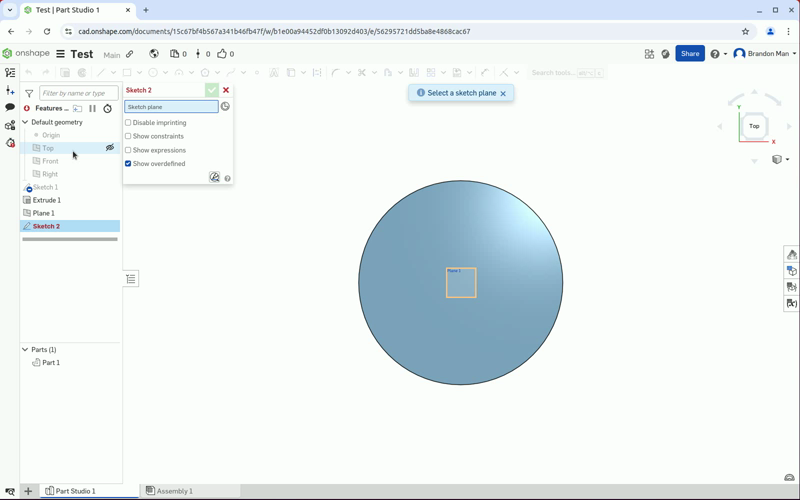
mouse_move(73, 215)
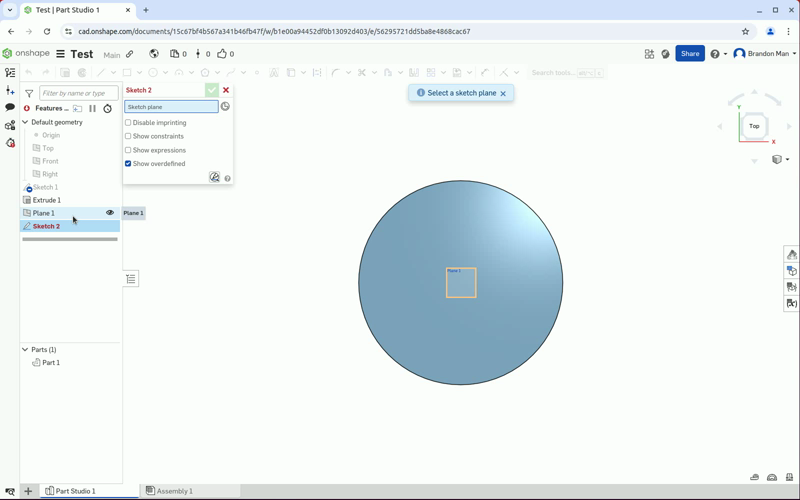
click(73, 215)
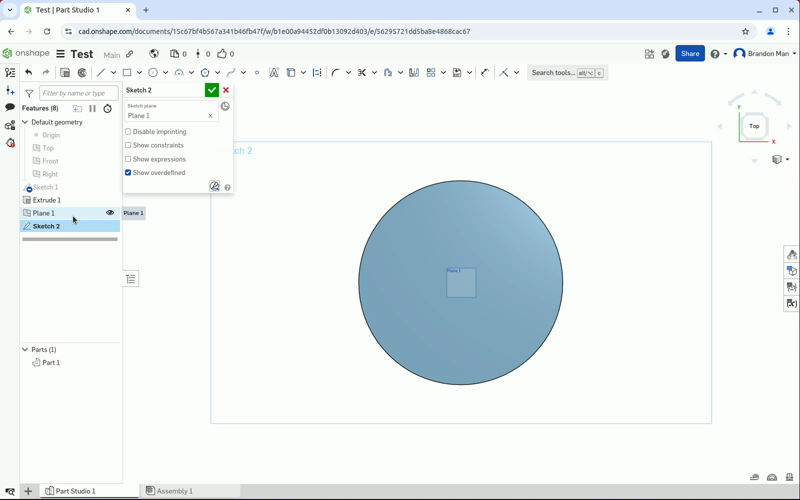
mouse_move(73, 352)
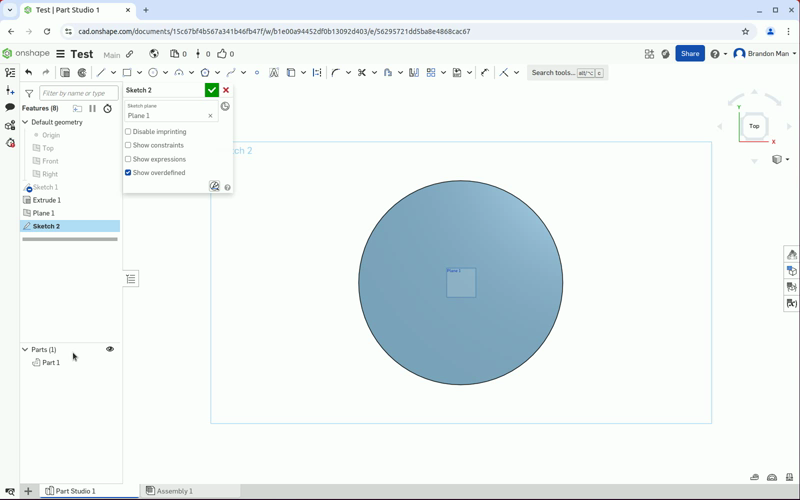
key(y)
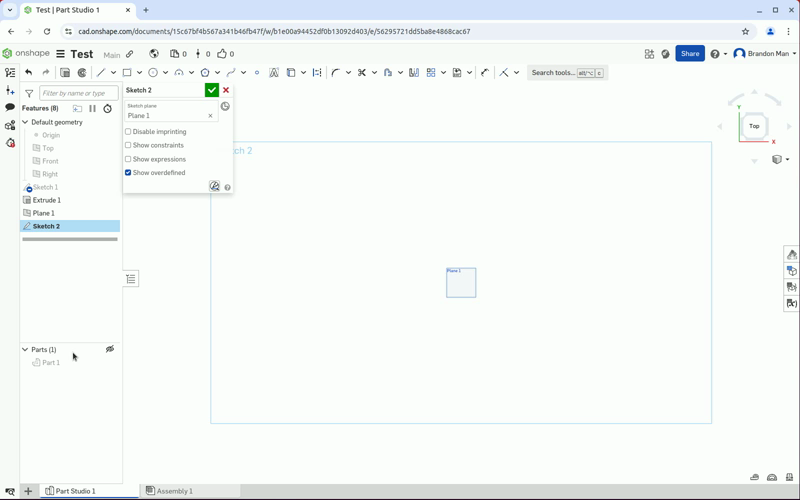
key(l)
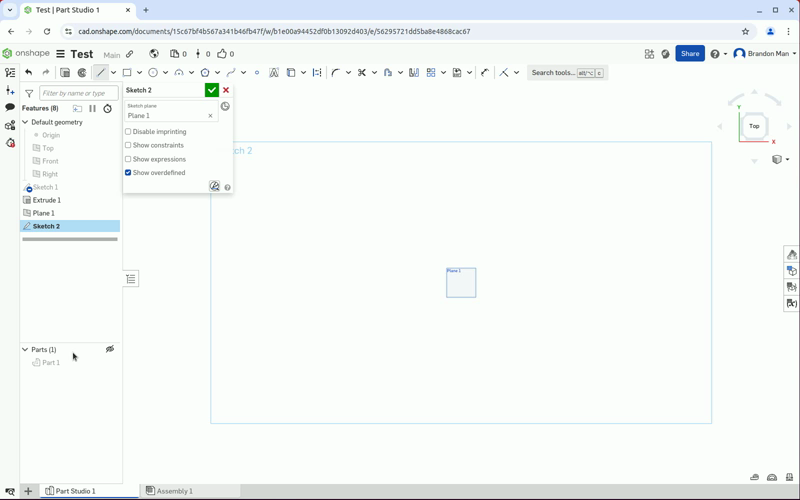
key_down(shift)
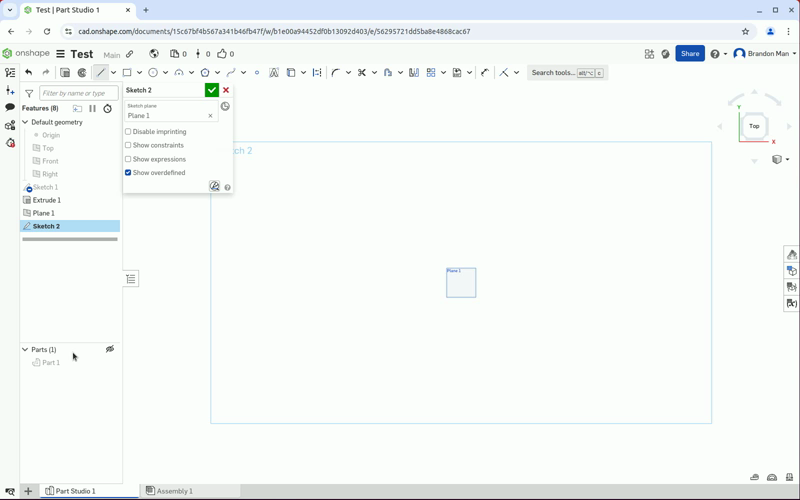
mouse_move(434, 260)
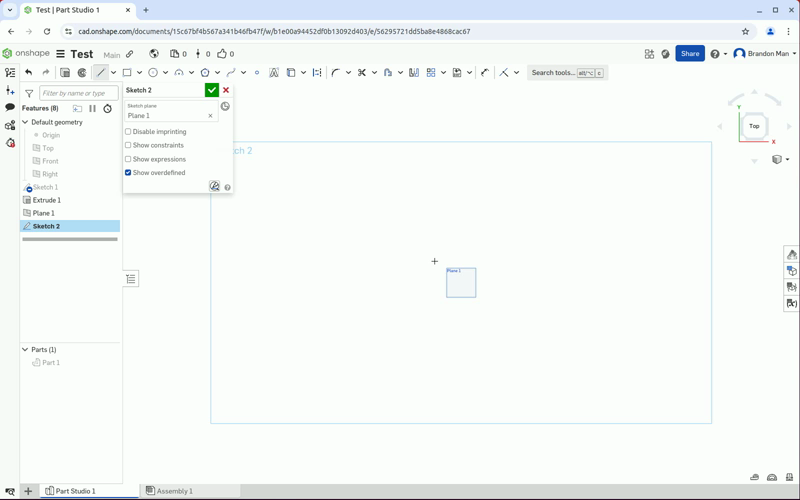
click(434, 260)
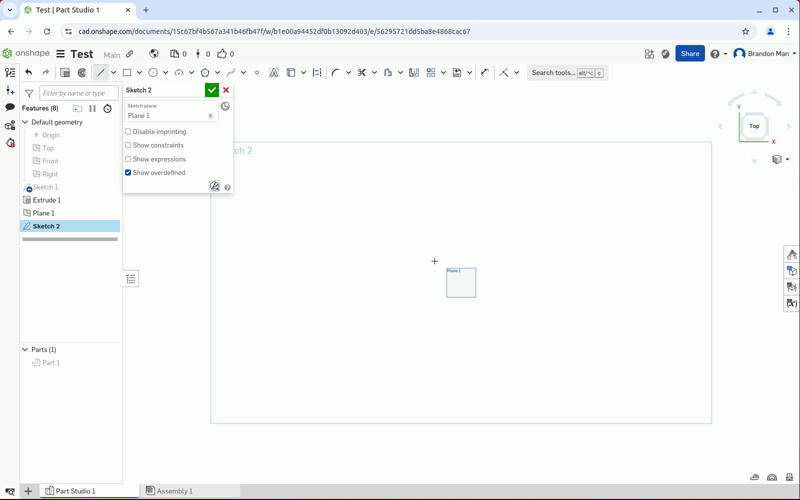
key_up(shift)
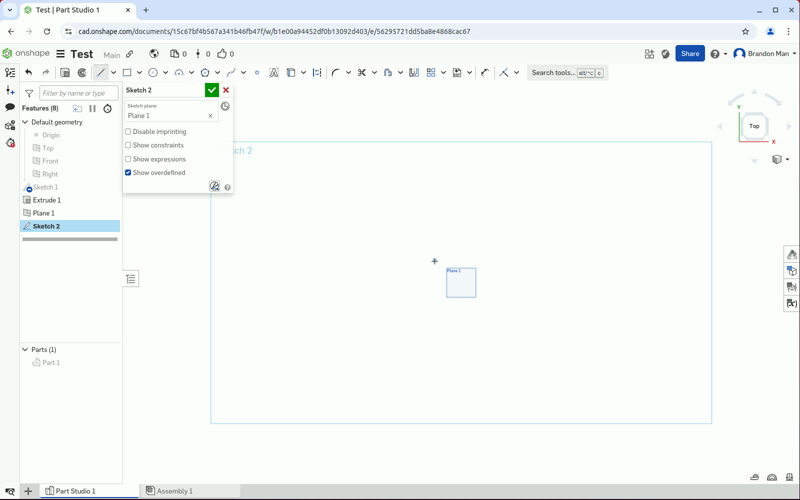
key_down(shift)
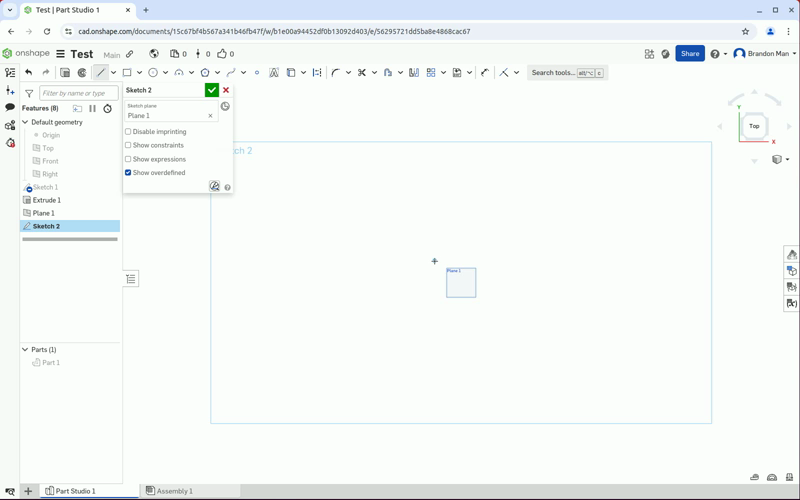
mouse_move(464, 260)
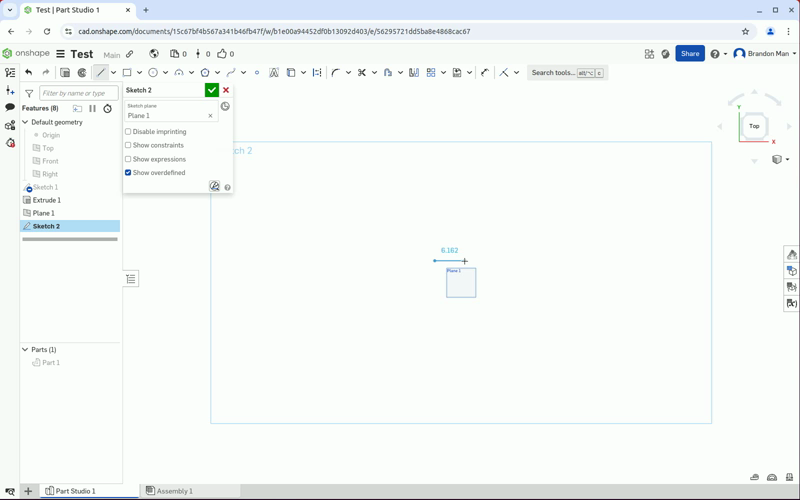
mouse_move(489, 260)
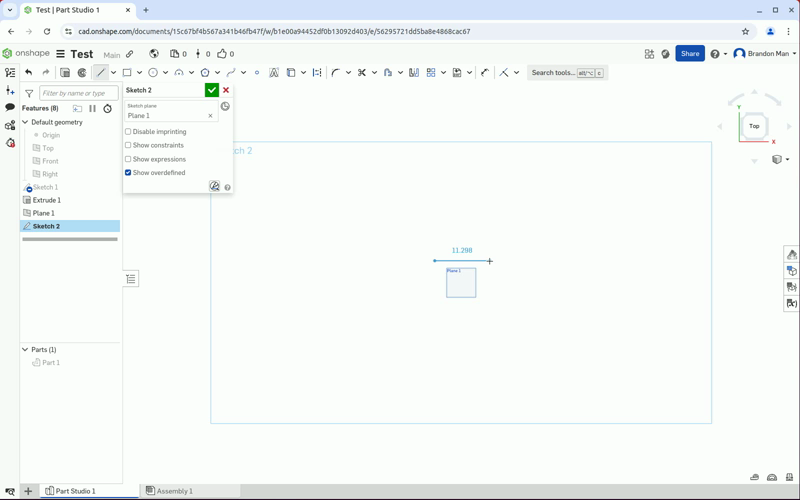
click(489, 260)
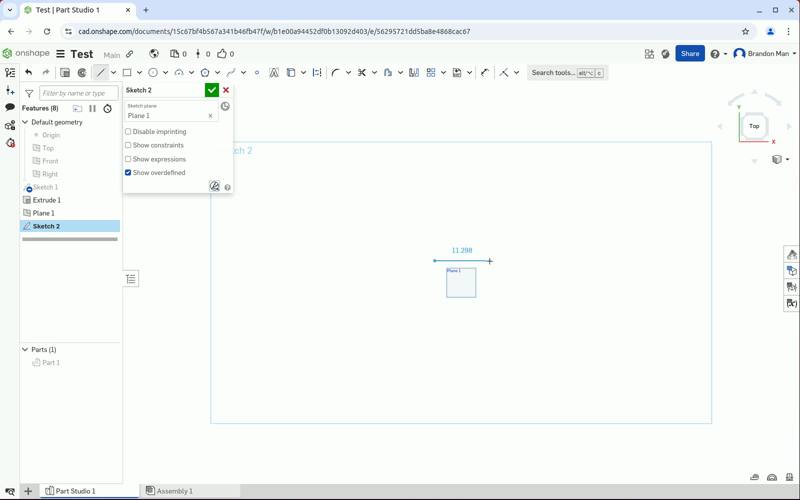
key_up(shift)
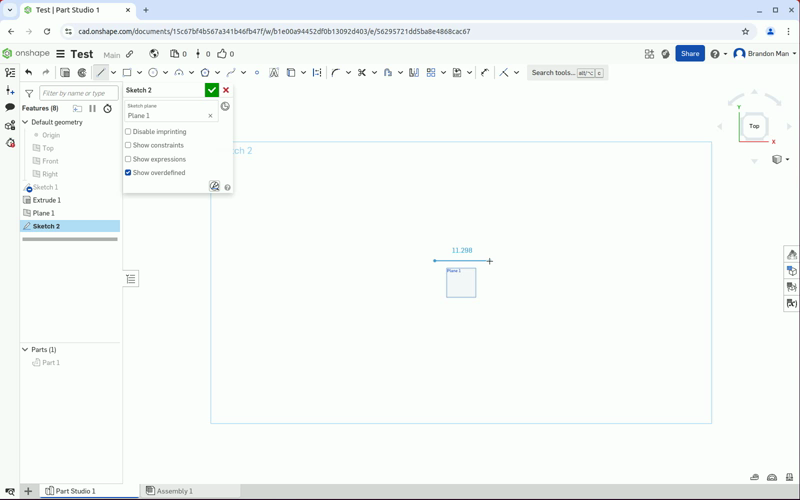
key_down(shift)
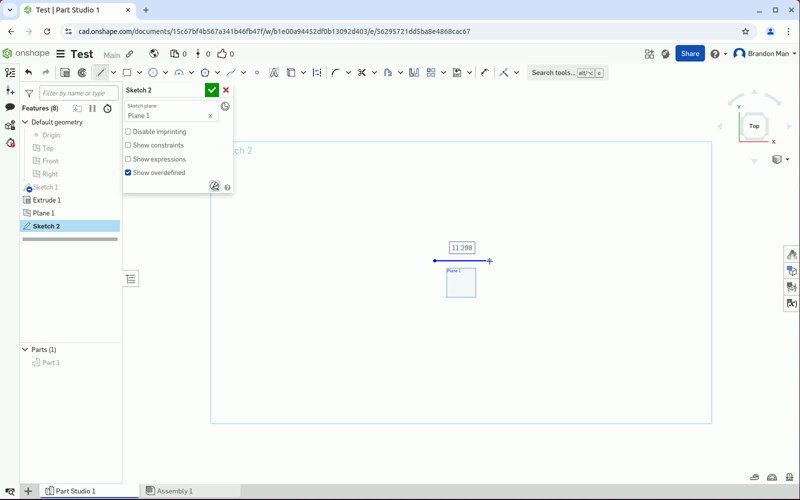
mouse_move(519, 260)
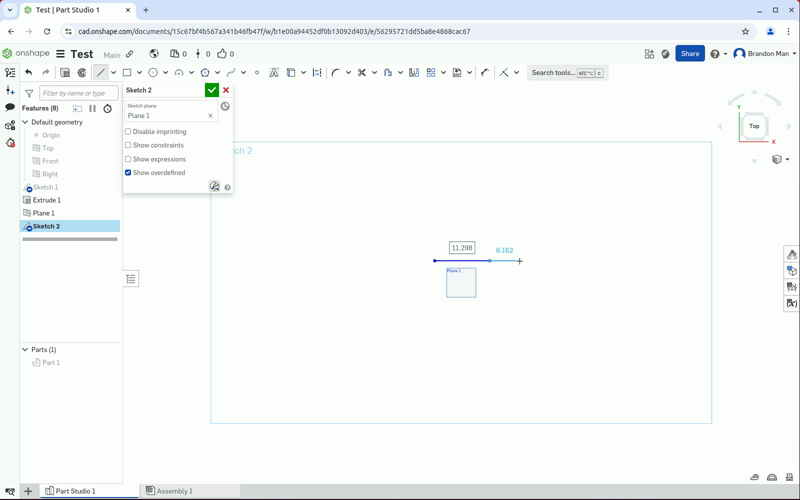
mouse_move(489, 225)
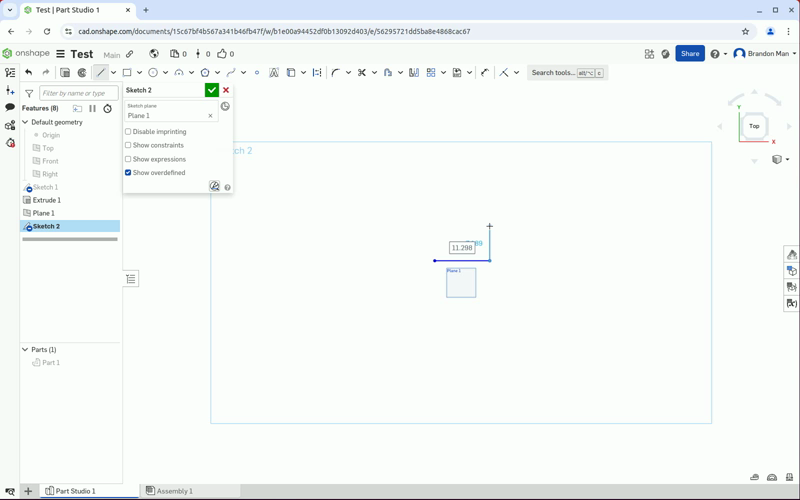
click(489, 225)
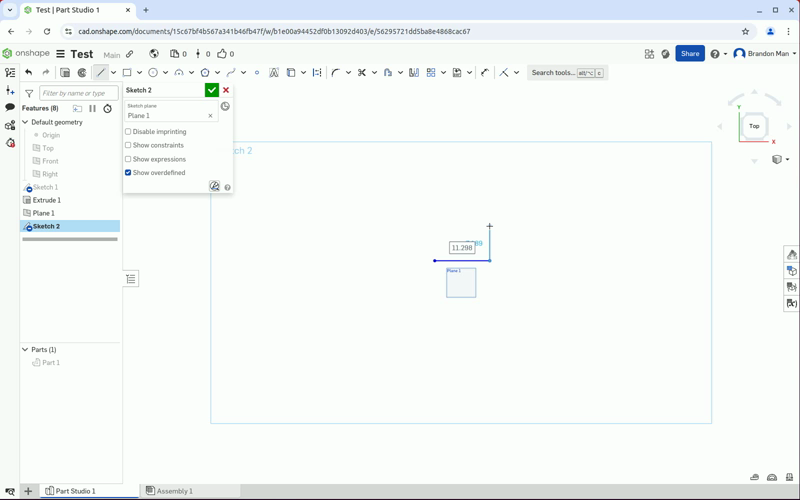
key_up(shift)
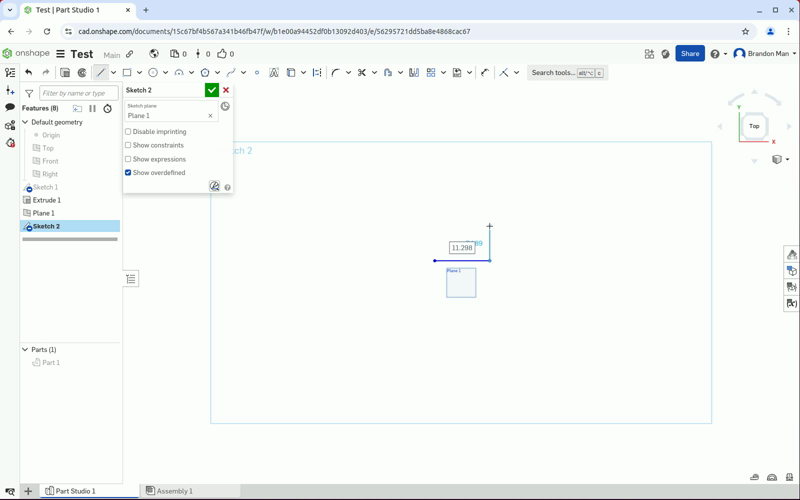
key_down(shift)
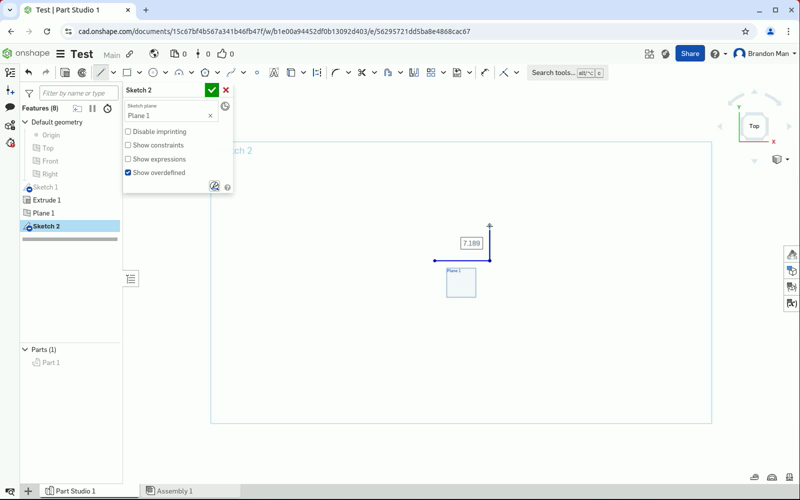
mouse_move(519, 225)
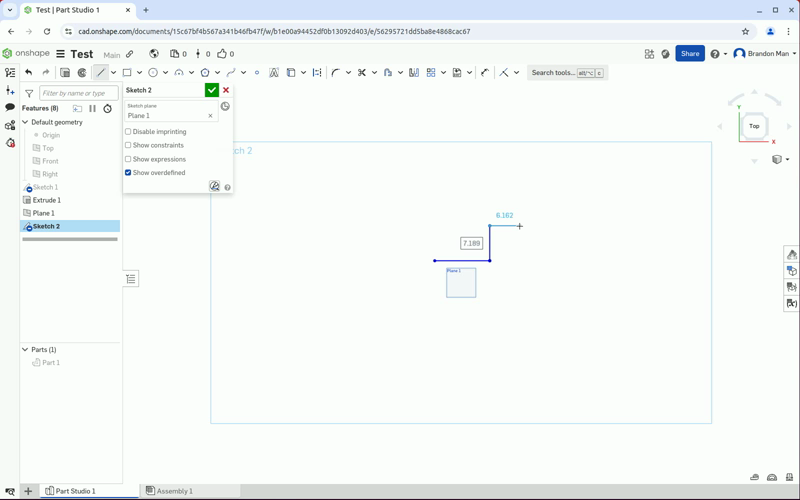
mouse_move(469, 225)
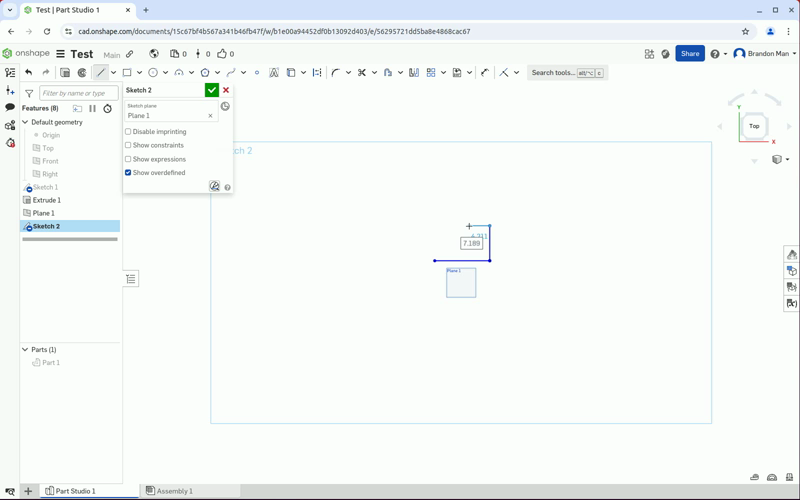
click(469, 225)
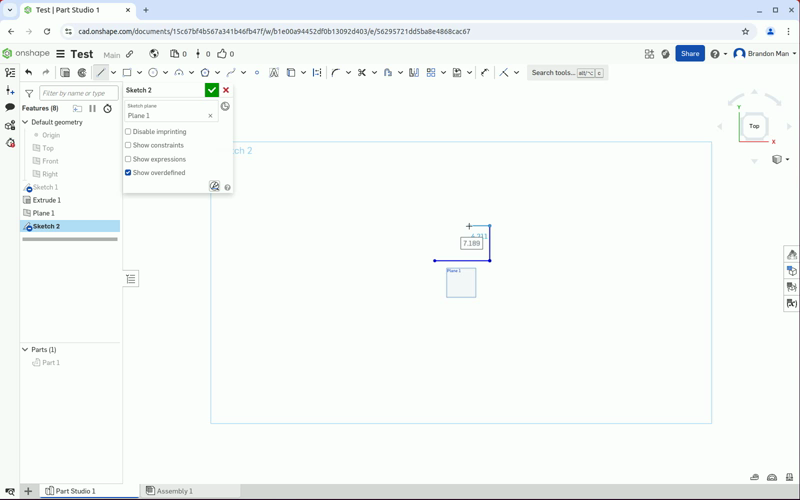
key_up(shift)
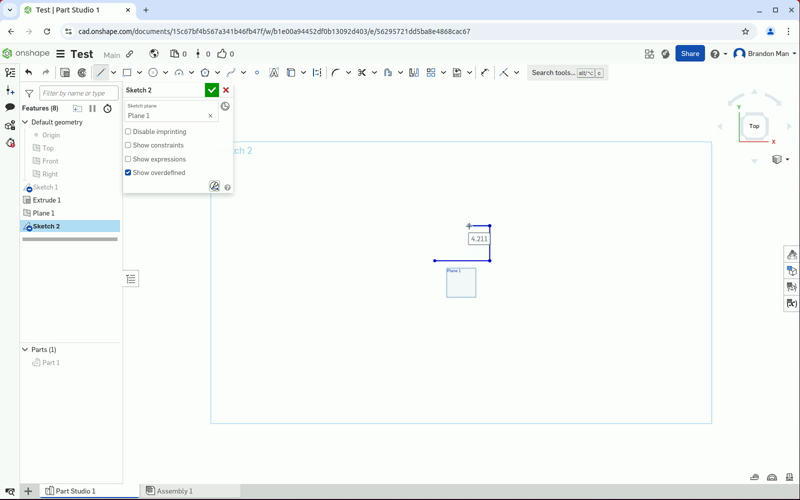
key_down(shift)
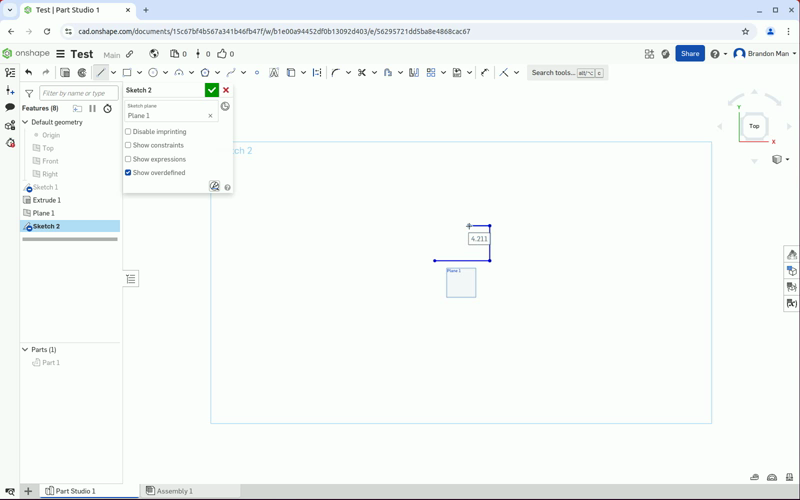
mouse_move(499, 225)
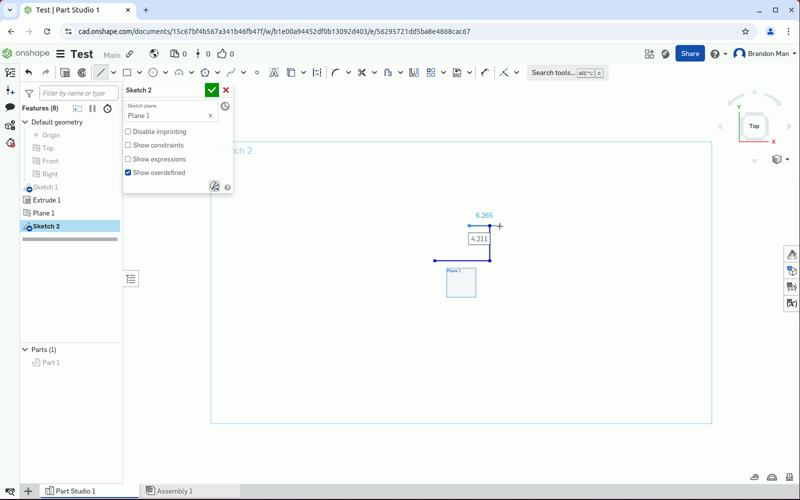
mouse_move(434, 225)
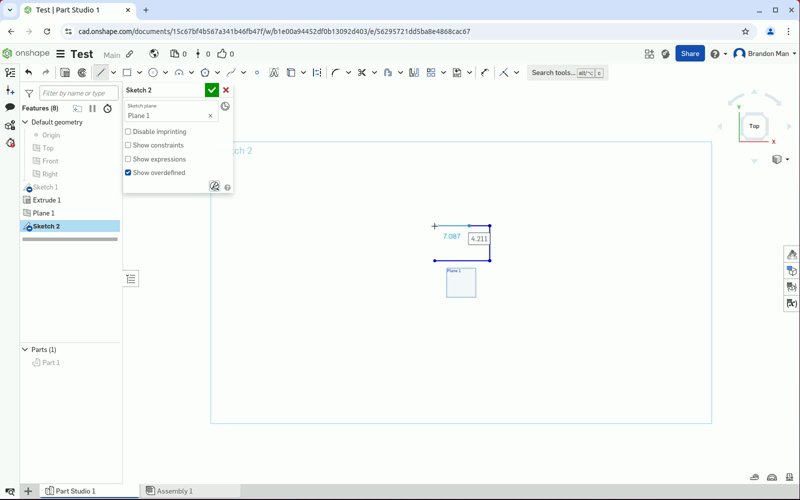
click(434, 225)
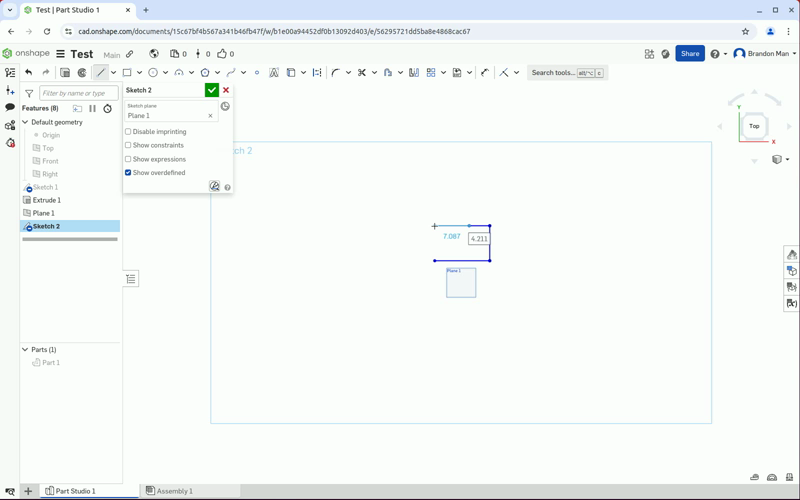
key_up(shift)
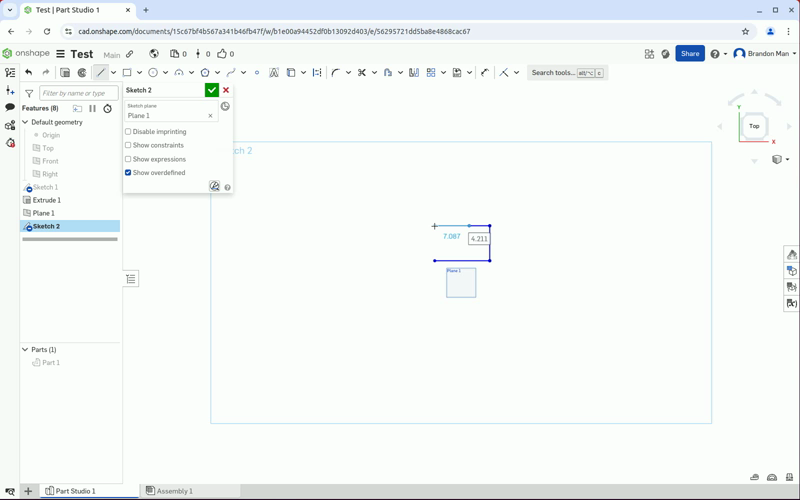
mouse_move(464, 225)
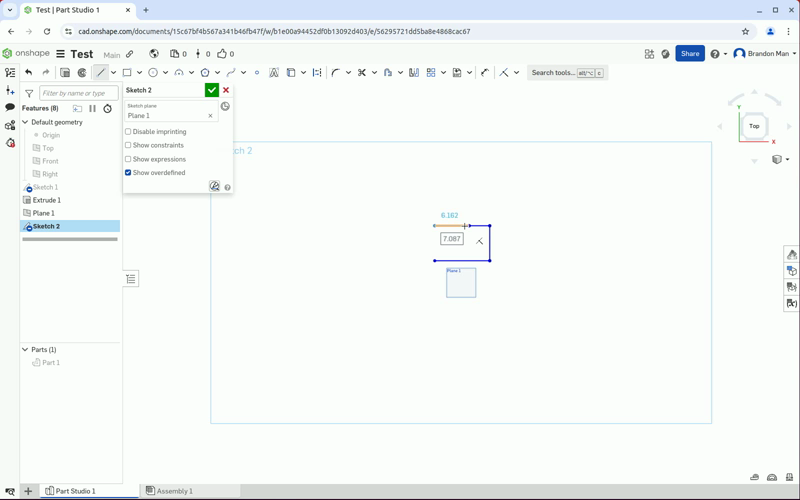
key_down(shift)
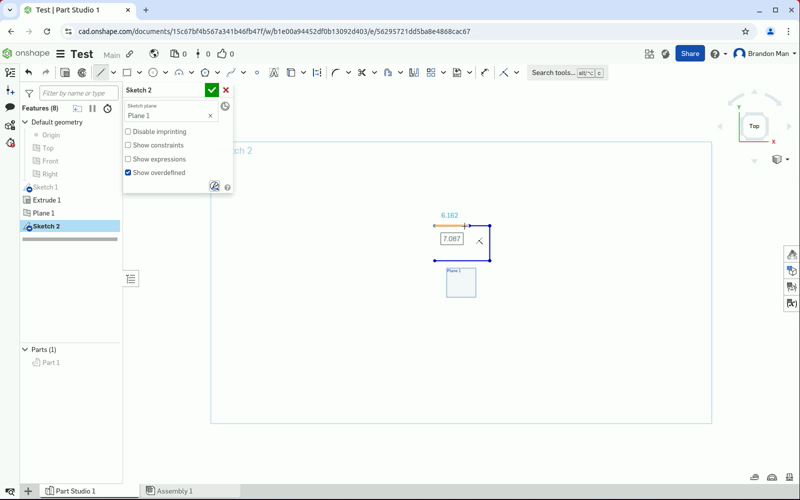
mouse_move(434, 260)
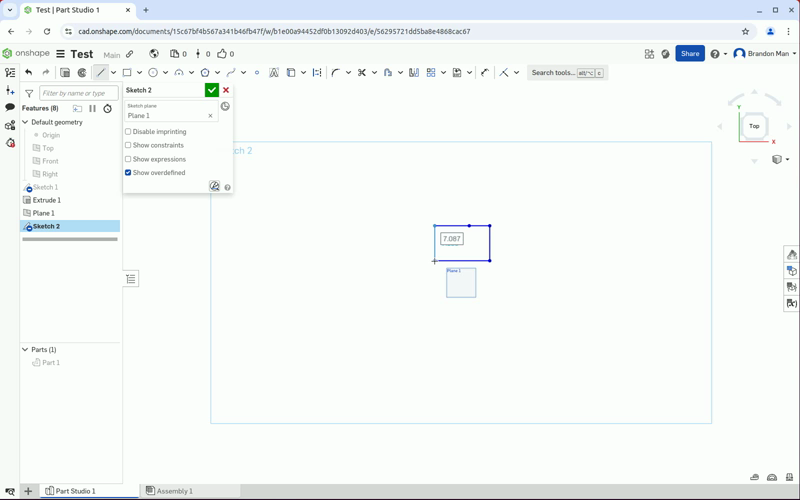
key_up(shift)
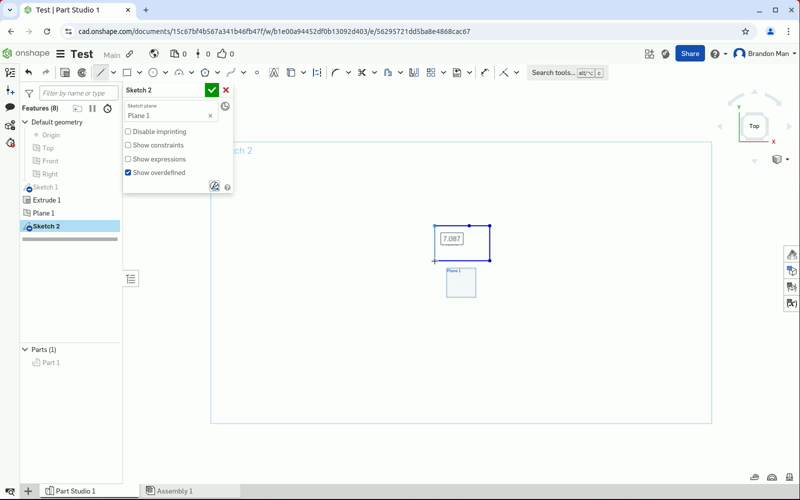
click(434, 260)
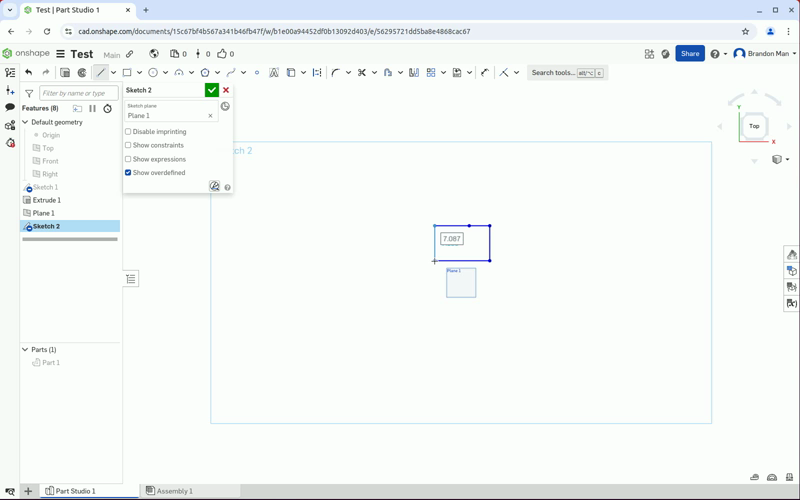
key(esc)
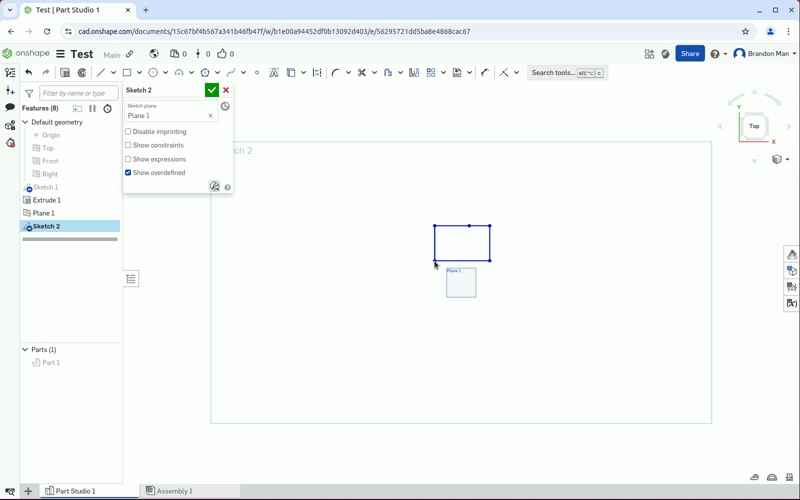
mouse_move(473, 234)
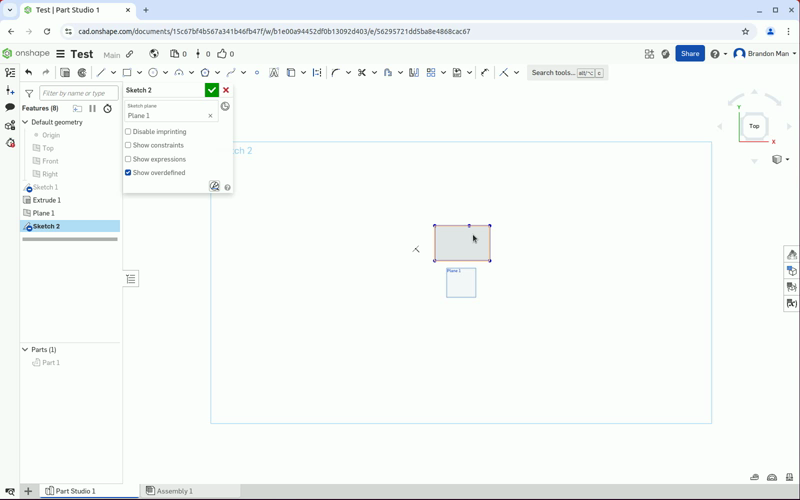
click(473, 234)
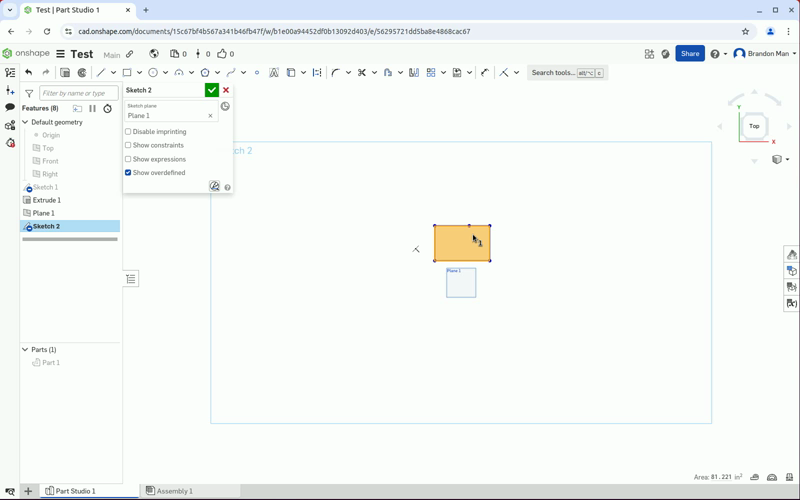
mouse_move(73, 352)
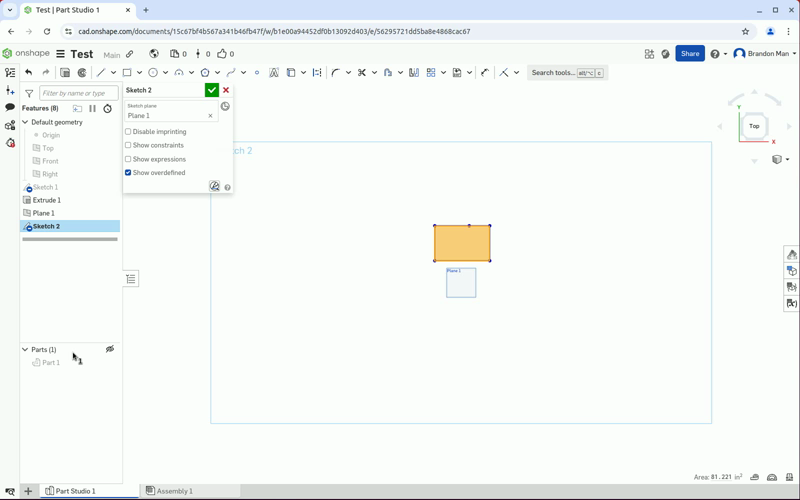
key(shift+y)
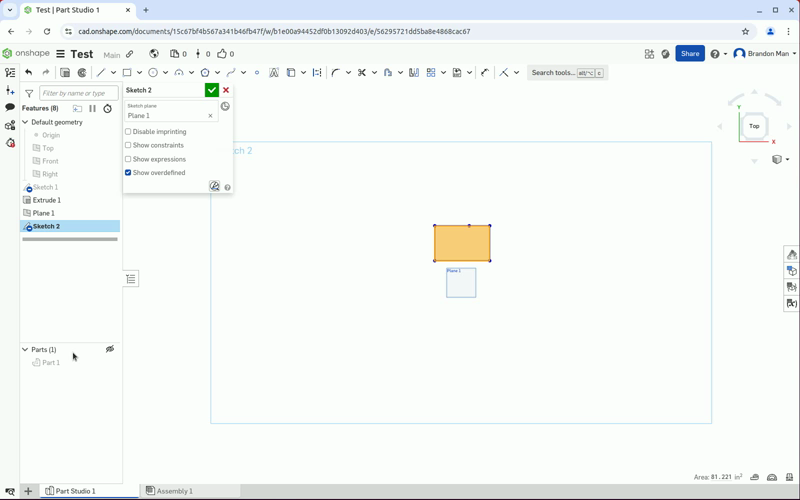
key(shift+e)
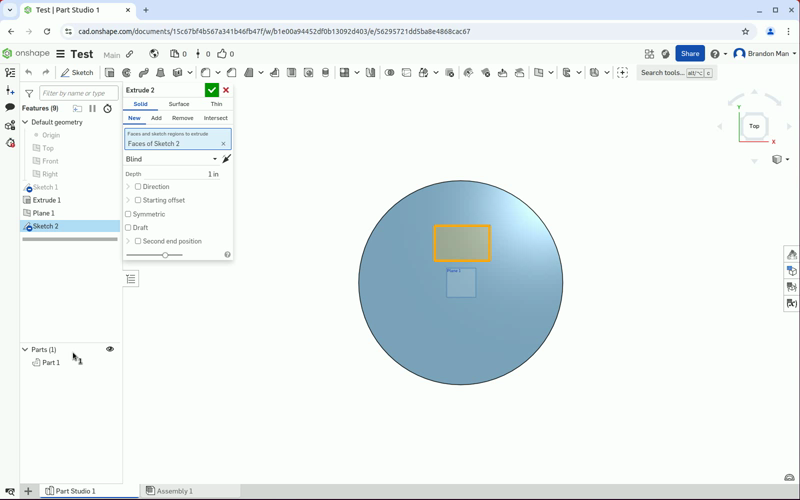
mouse_move(143, 106)
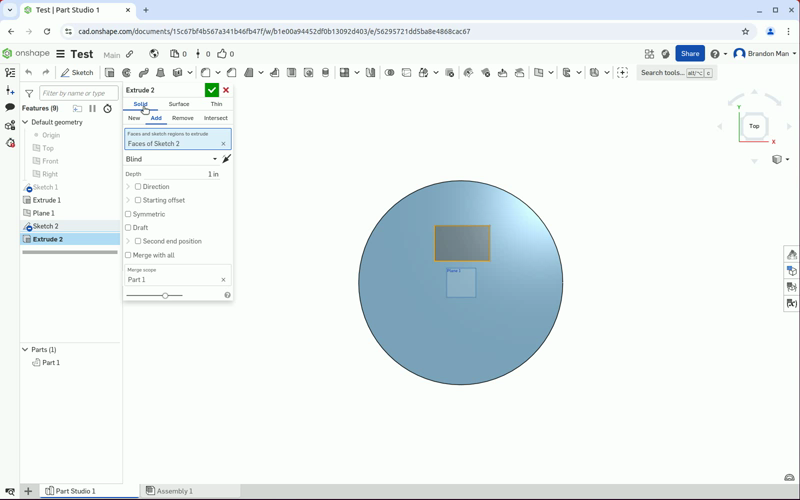
click(143, 106)
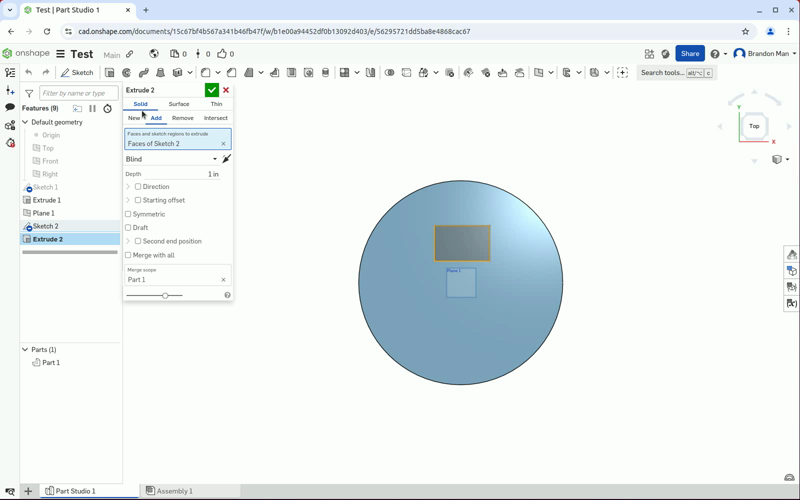
mouse_move(137, 120)
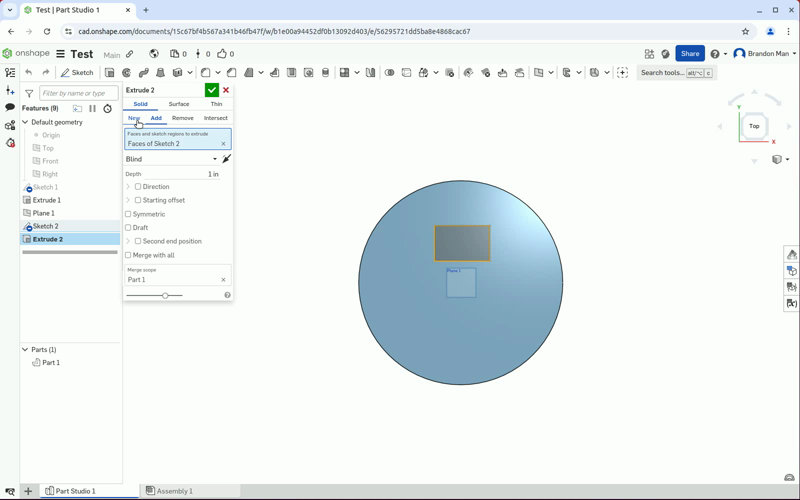
click(137, 120)
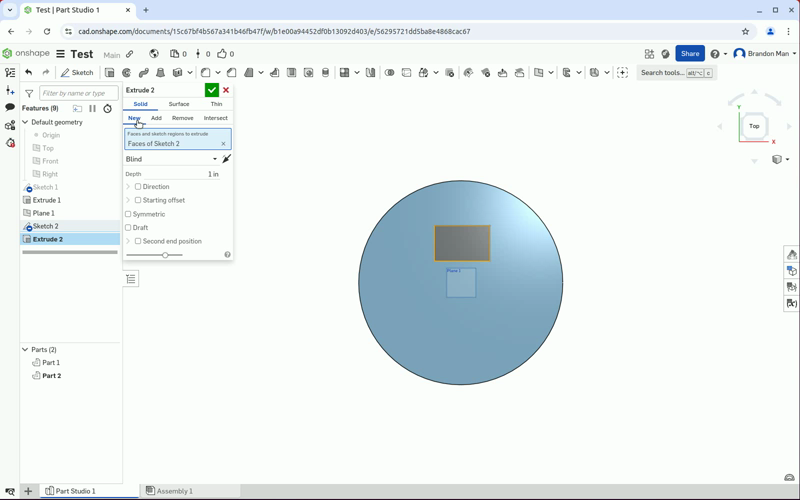
key(tab, 4)
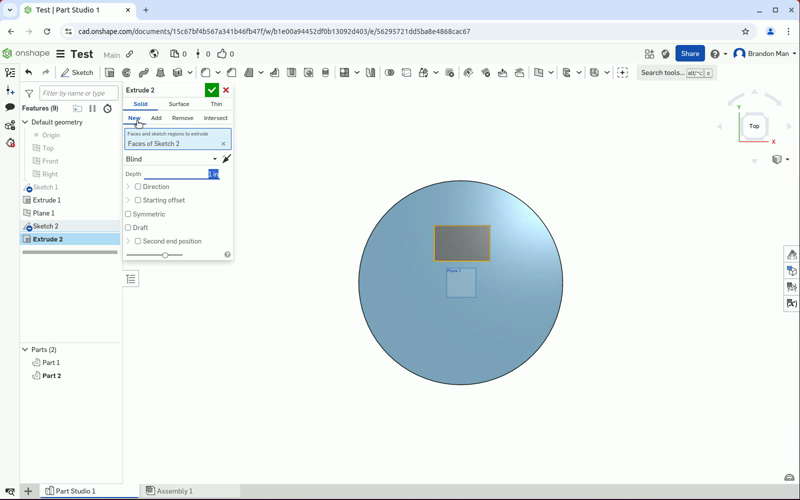
text(11.554)
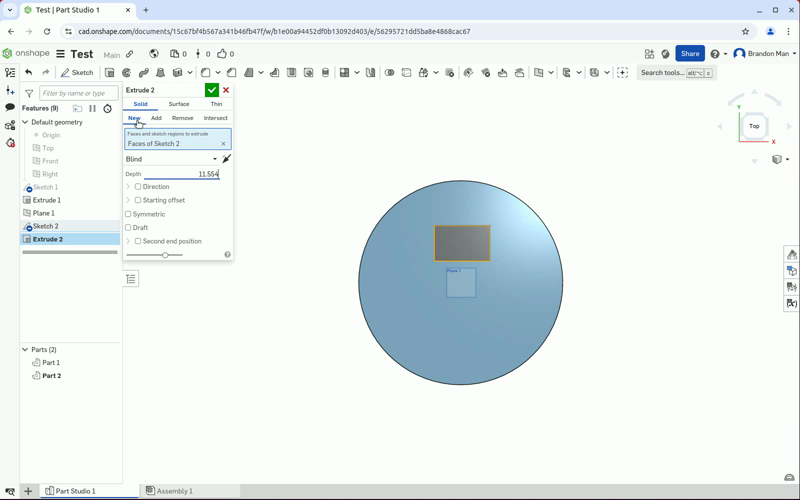
key(enter)
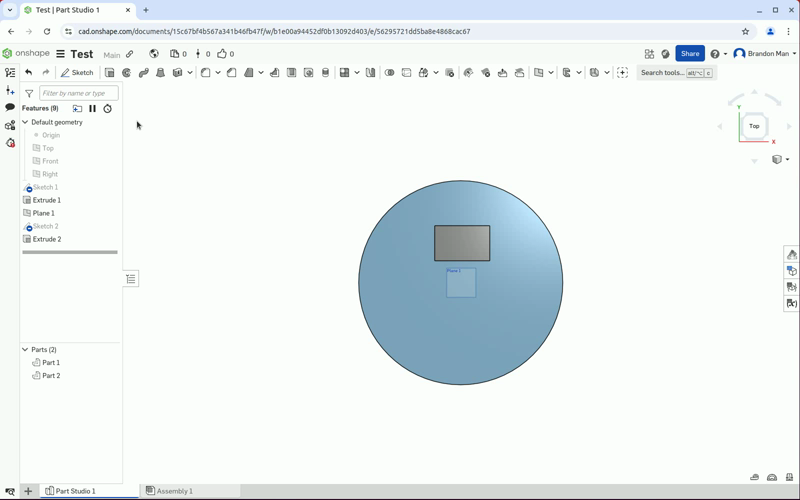
key(shift+h)
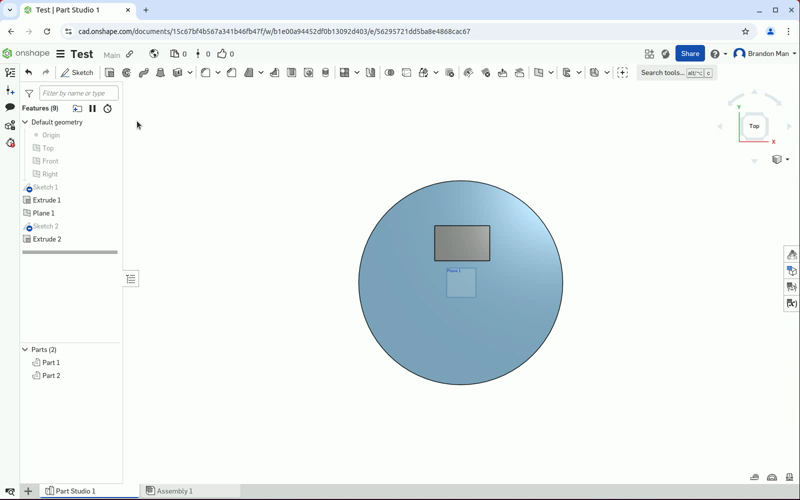
key(shift+h)
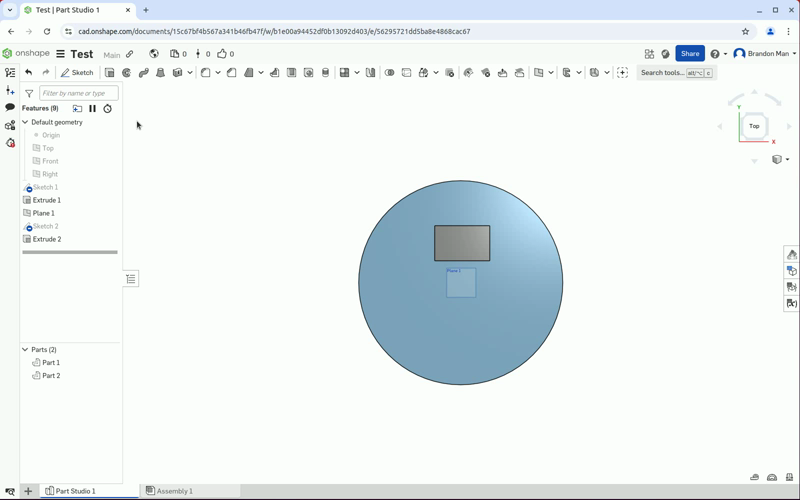
mouse_move(73, 189)
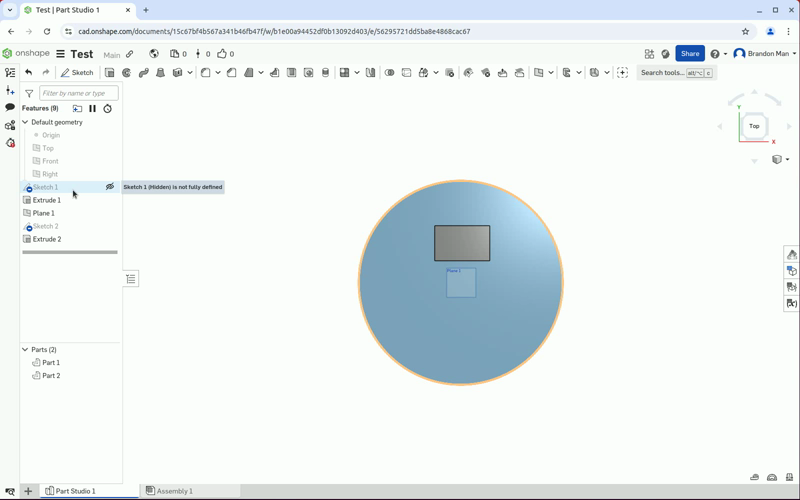
click(73, 189)
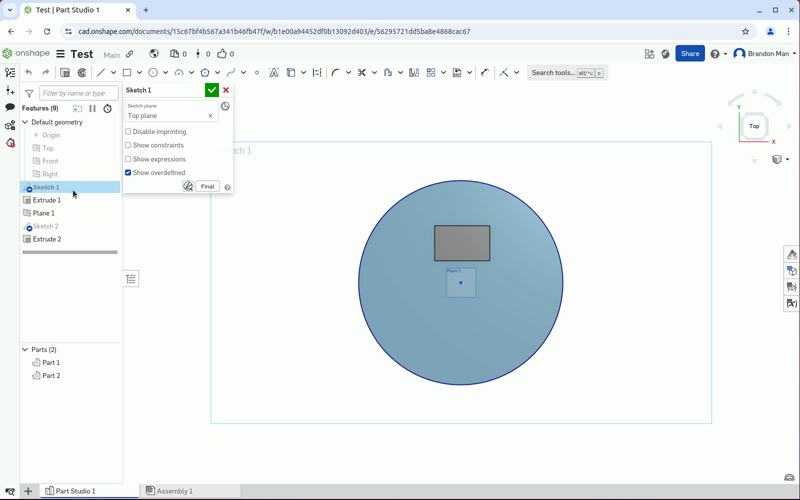
mouse_move(229, 92)
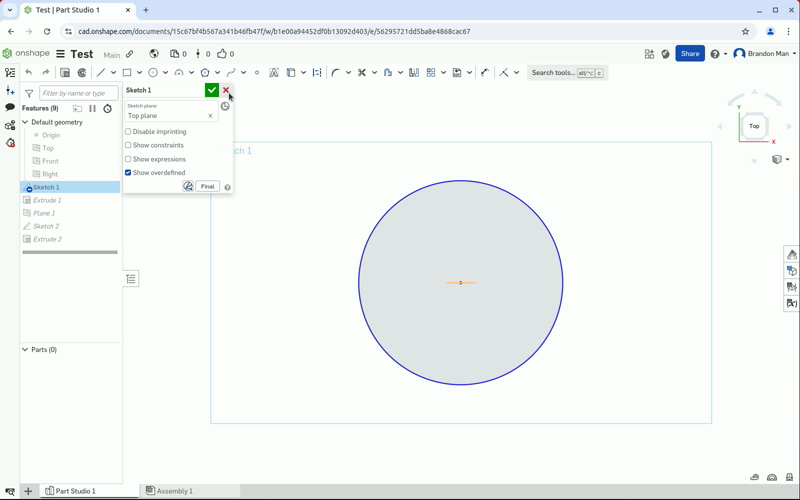
click(229, 92)
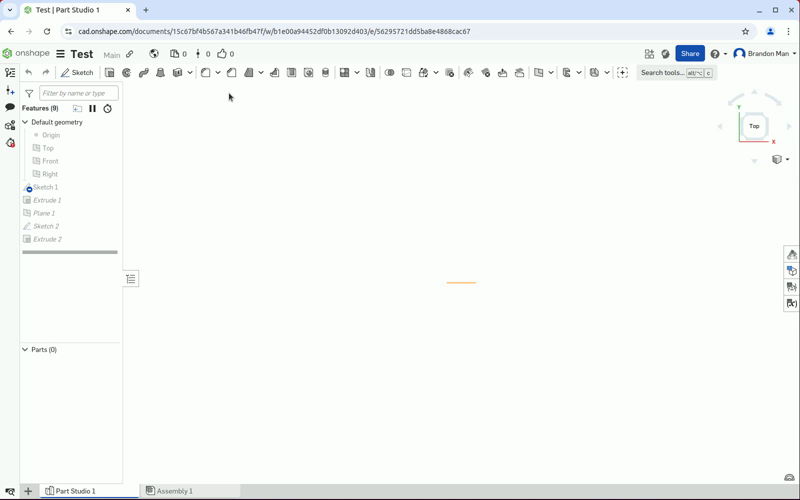
key(shift+s)
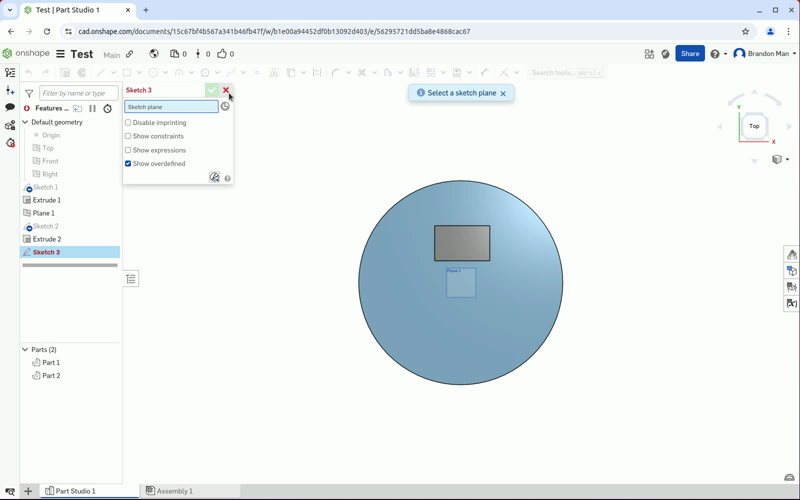
mouse_move(73, 215)
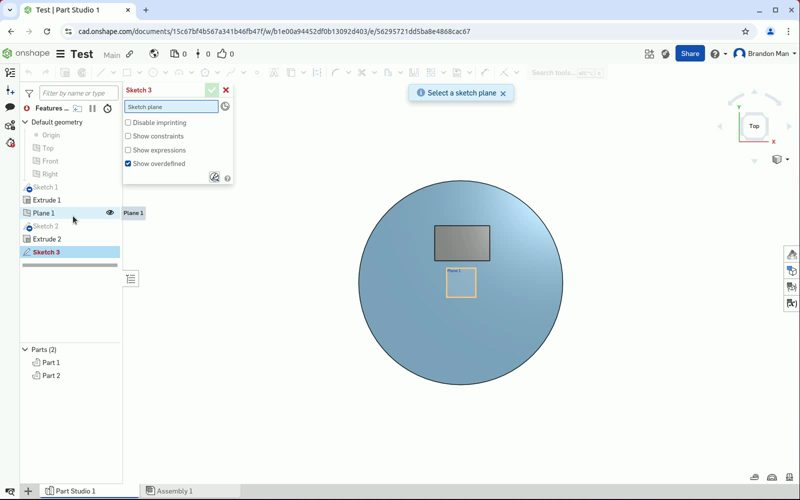
click(73, 215)
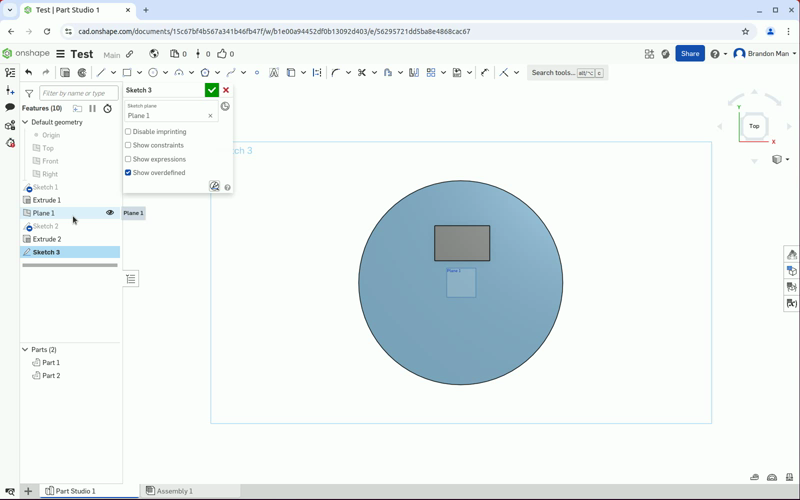
mouse_move(73, 352)
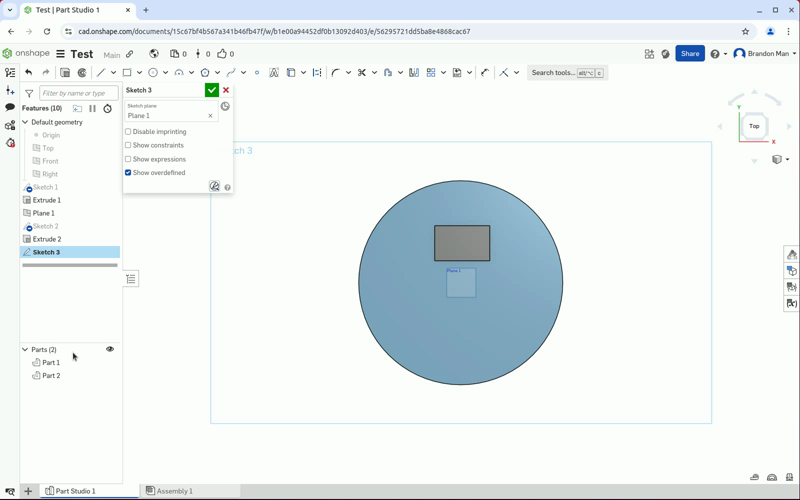
key(y)
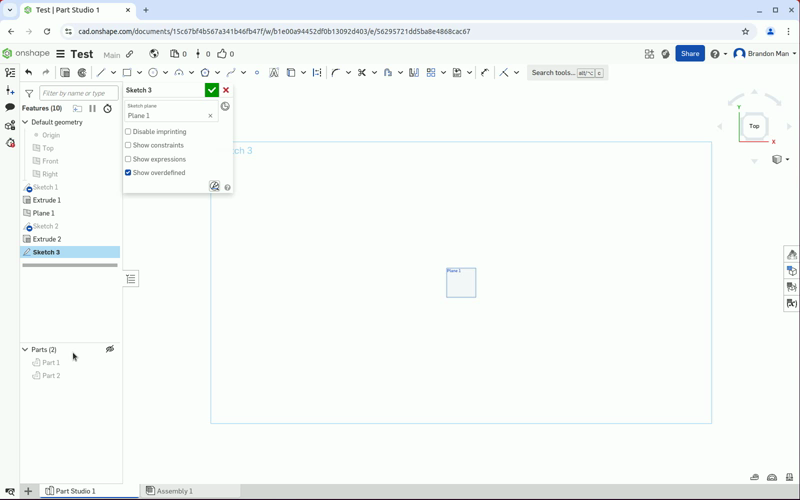
key(l)
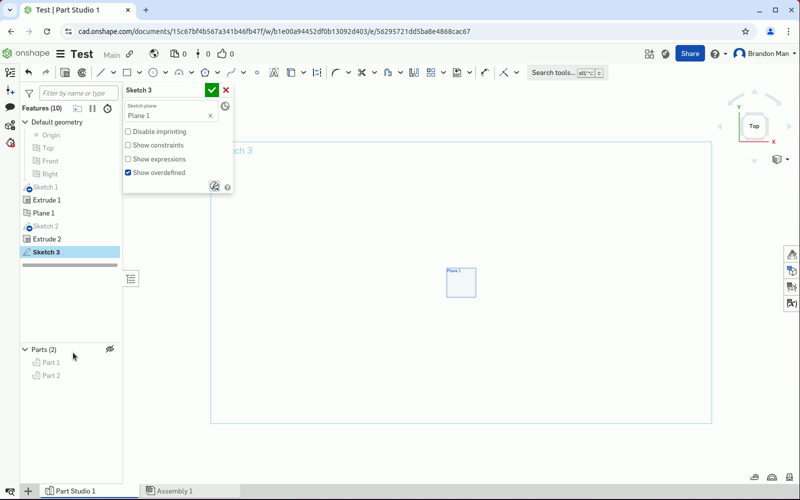
key_down(shift)
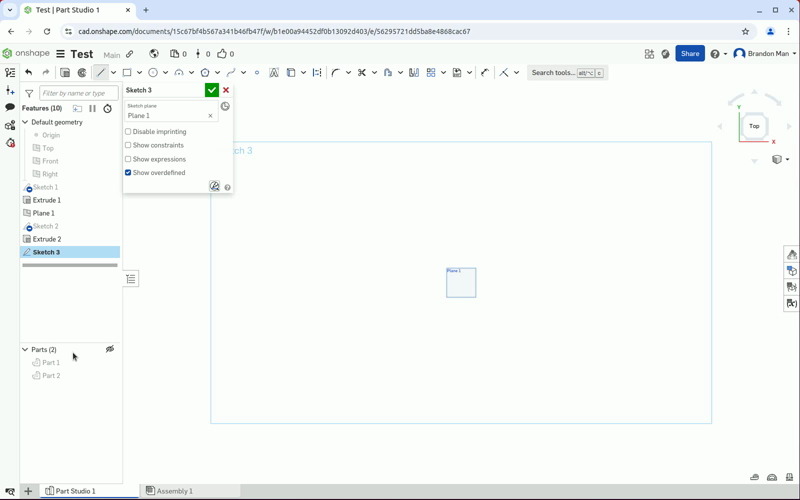
mouse_move(468, 225)
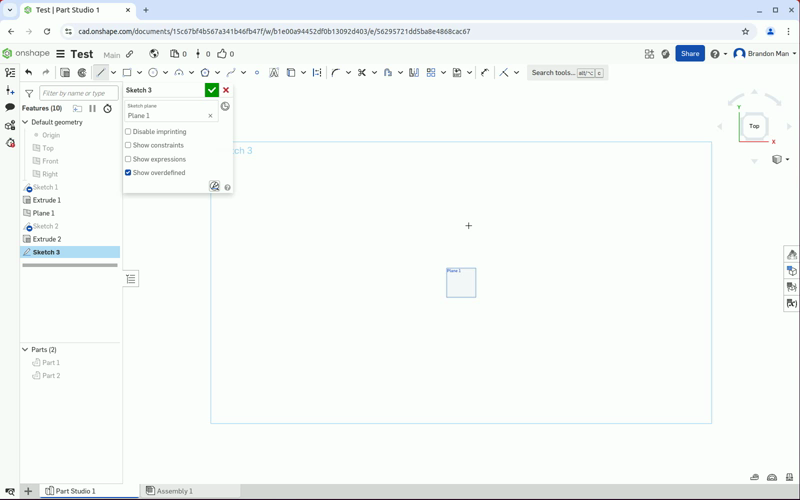
click(468, 225)
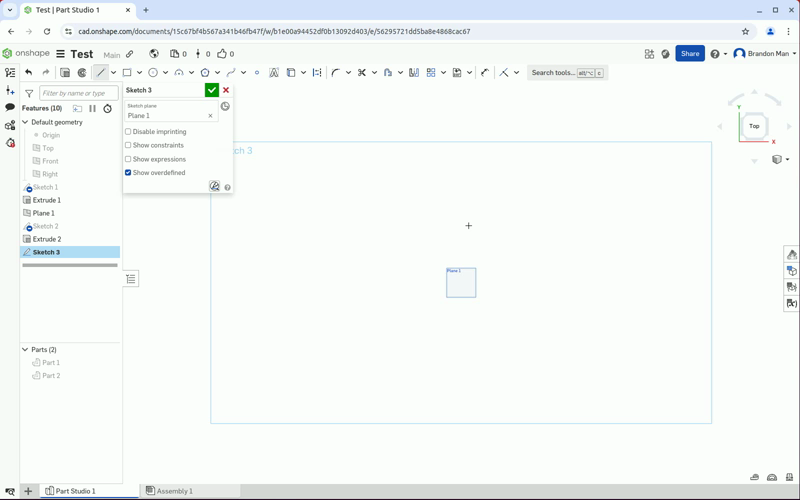
key_up(shift)
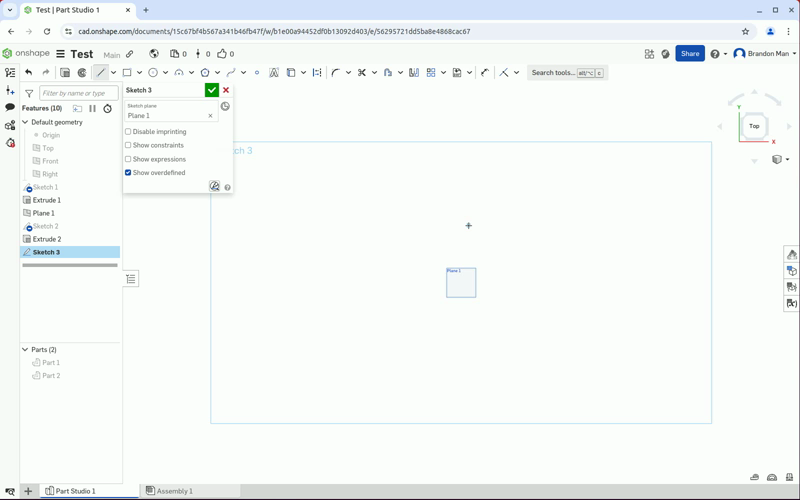
key_down(shift)
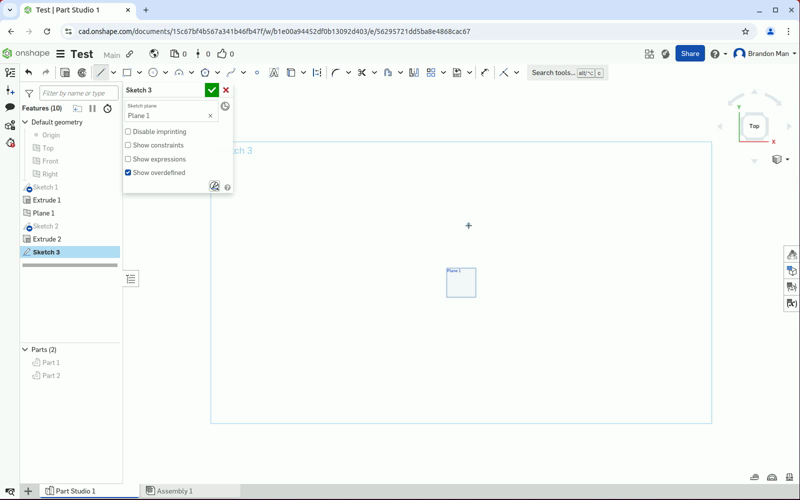
mouse_move(498, 225)
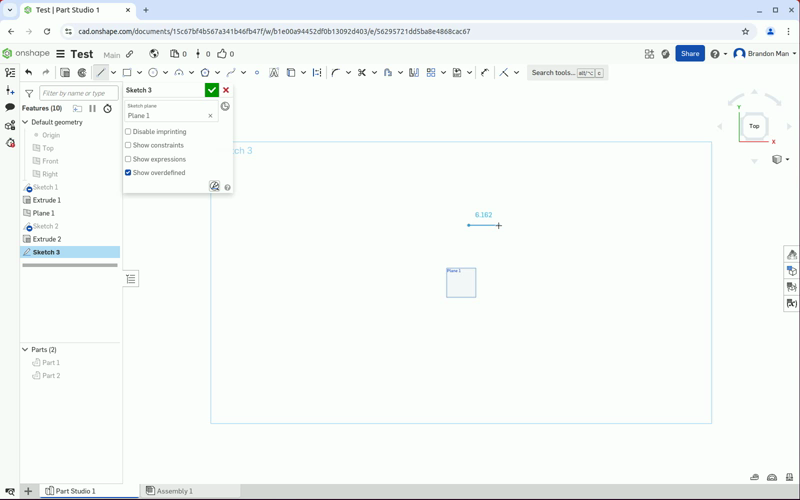
mouse_move(489, 225)
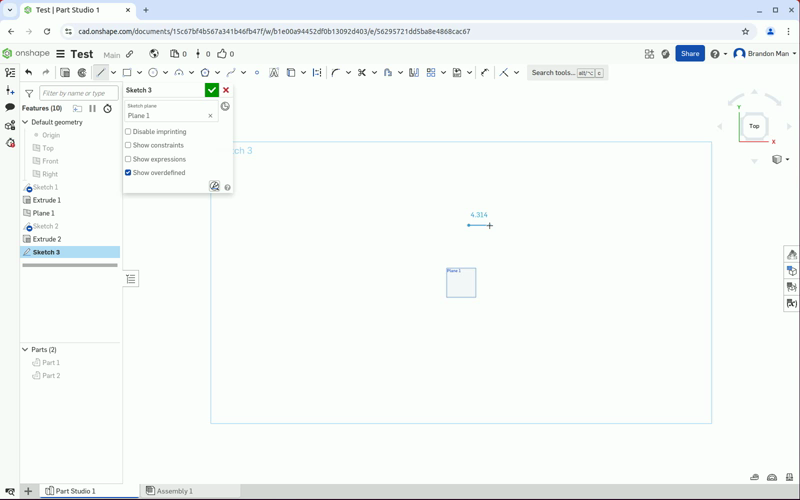
click(489, 225)
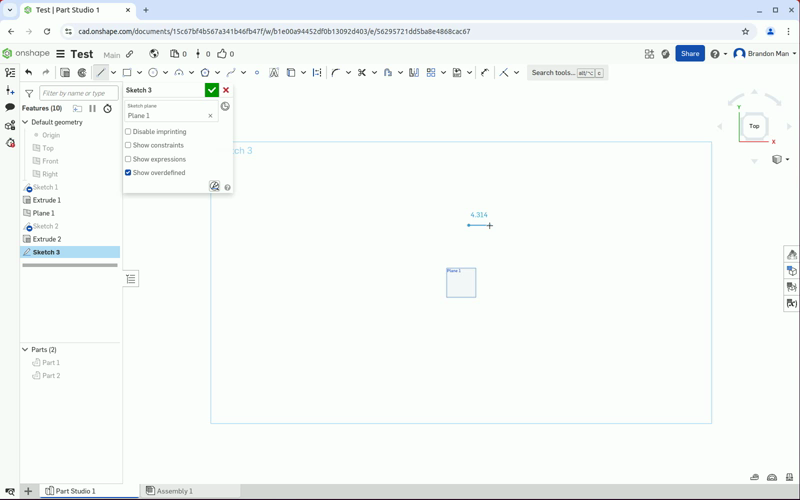
key_up(shift)
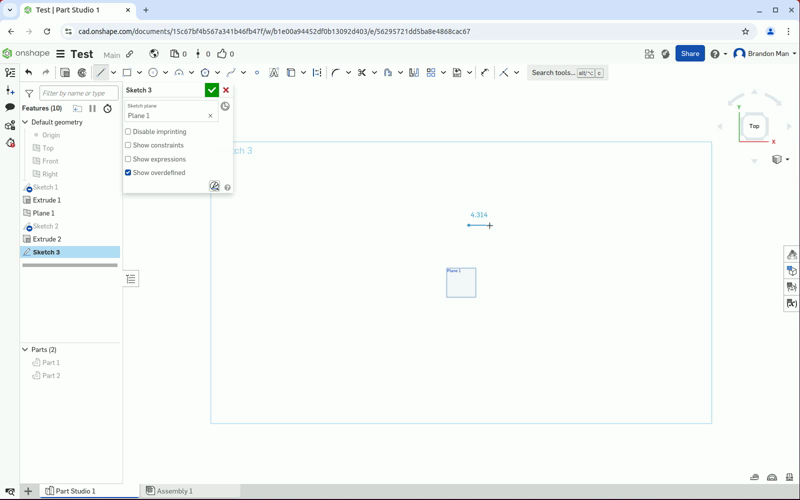
key_down(shift)
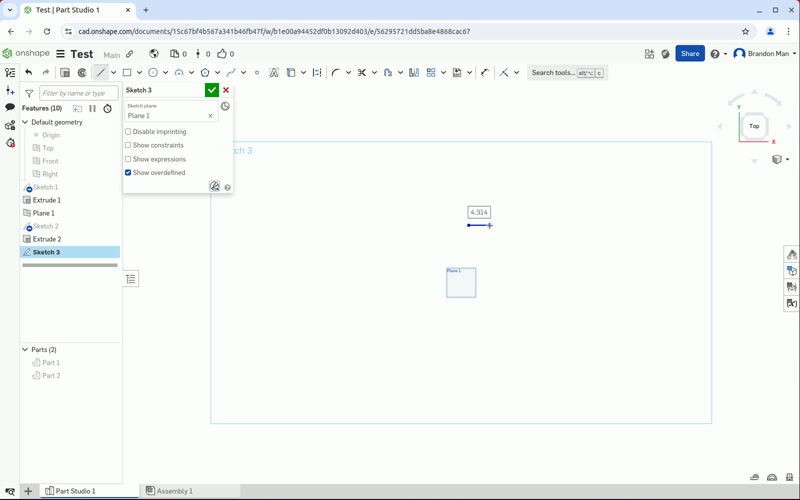
mouse_move(519, 225)
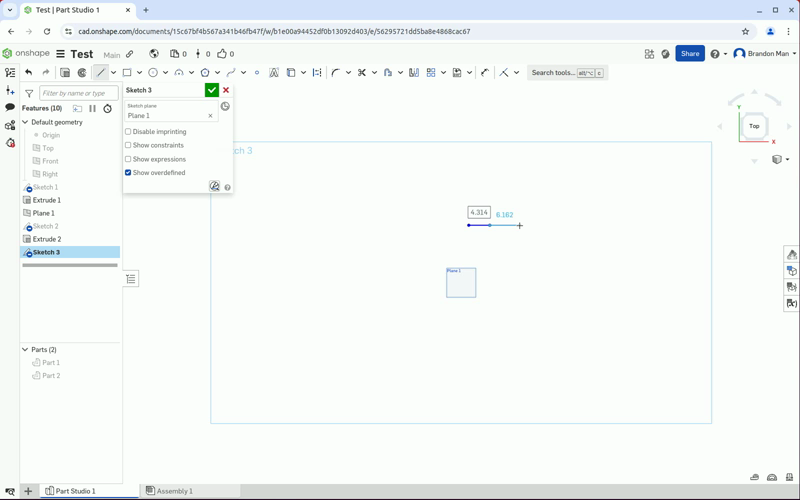
mouse_move(489, 212)
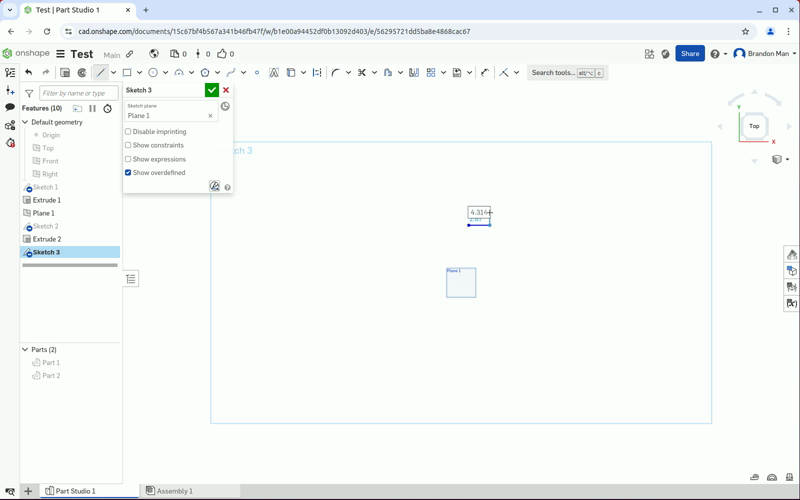
click(489, 212)
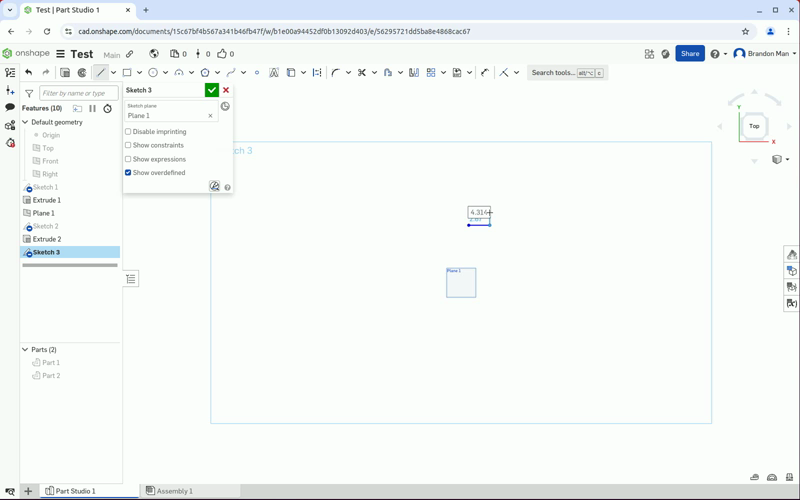
key_up(shift)
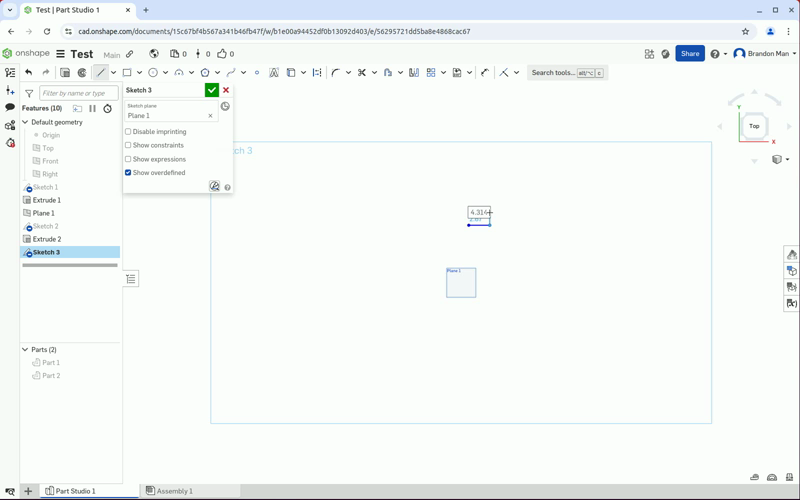
key_down(shift)
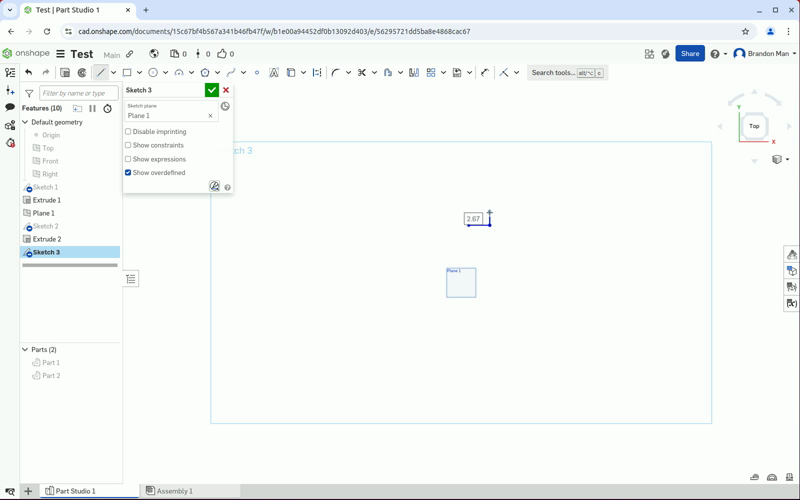
mouse_move(519, 212)
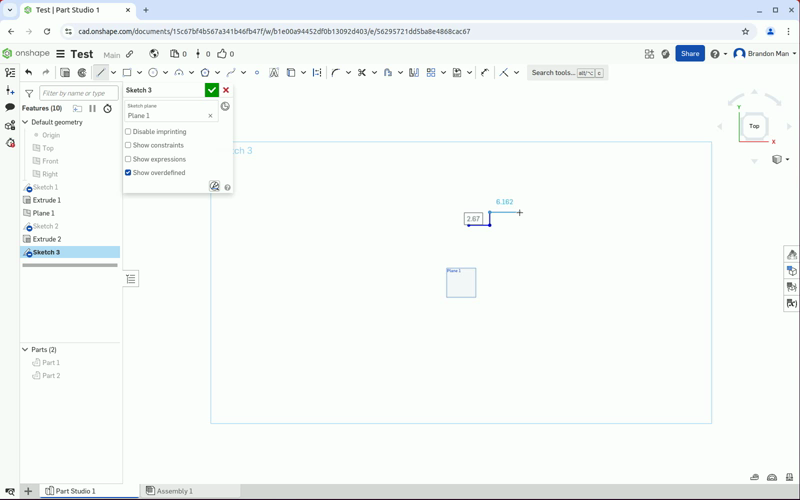
mouse_move(468, 212)
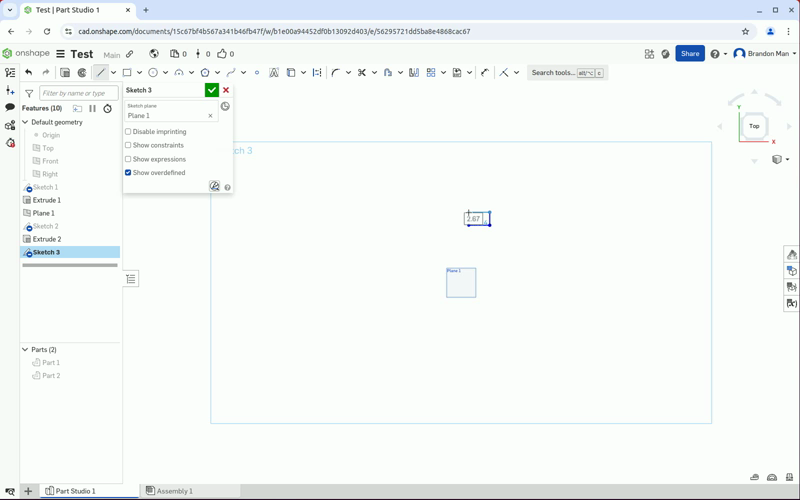
click(468, 212)
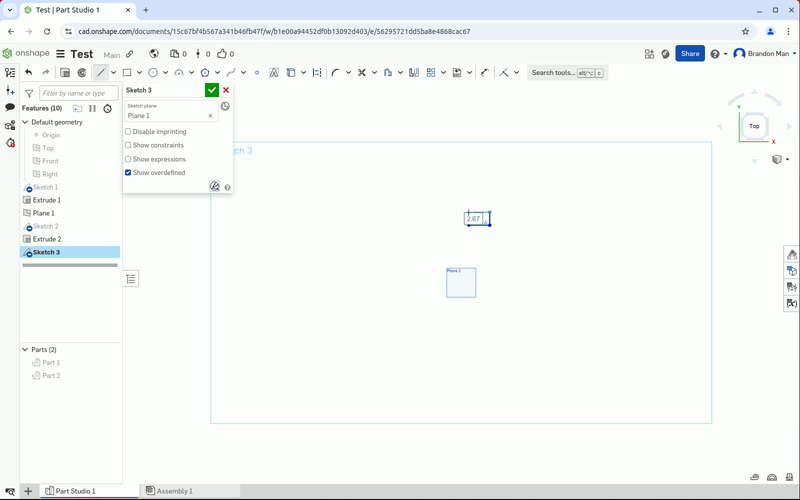
key_up(shift)
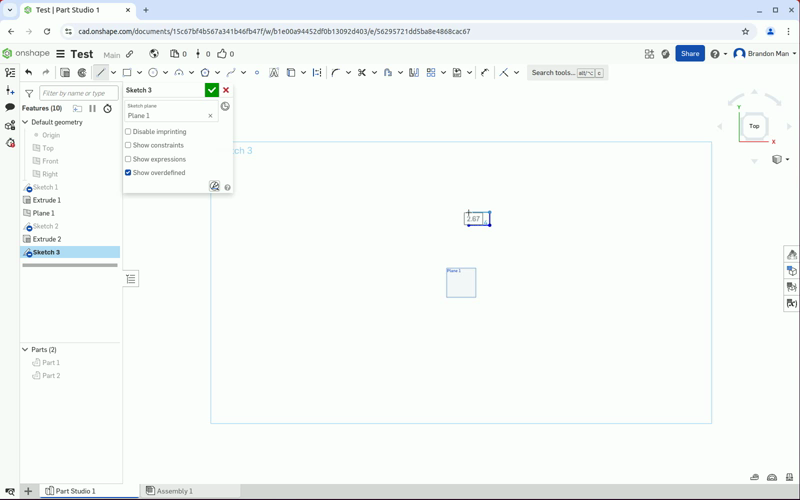
mouse_move(498, 212)
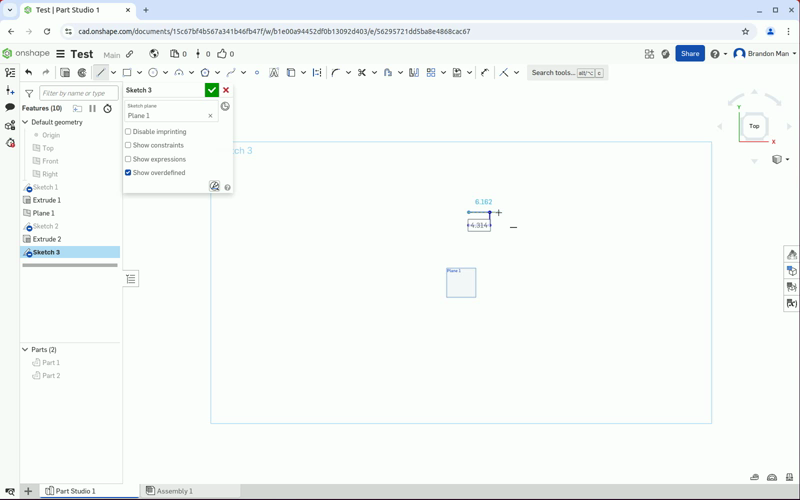
key_down(shift)
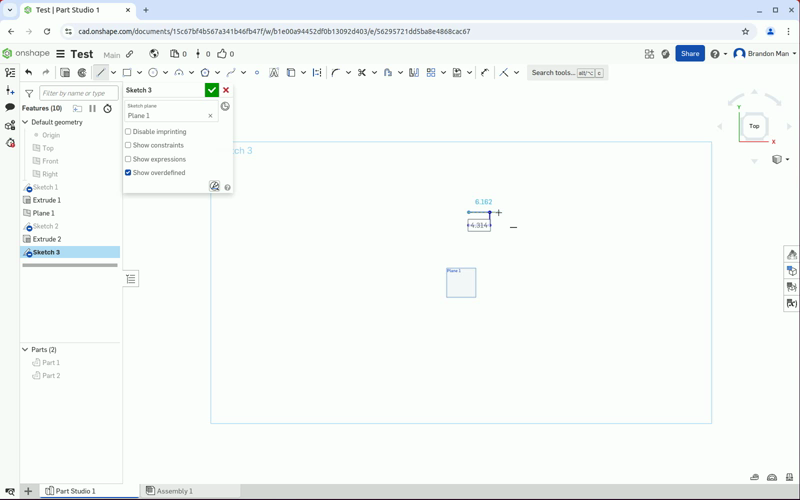
mouse_move(468, 225)
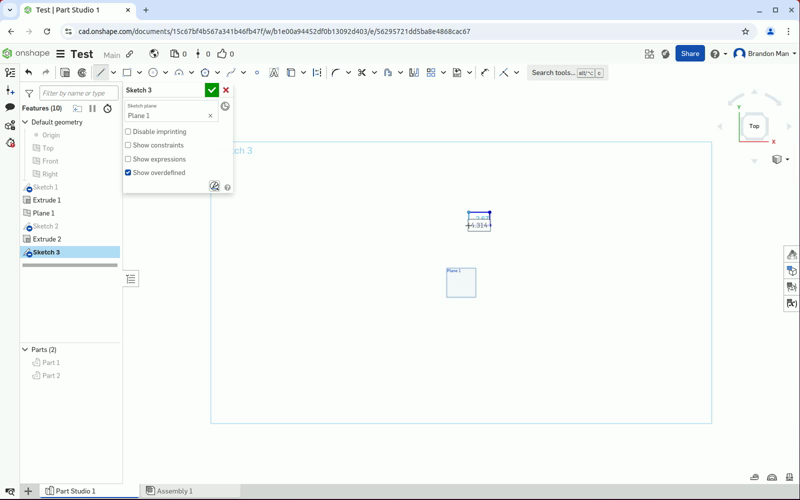
key_up(shift)
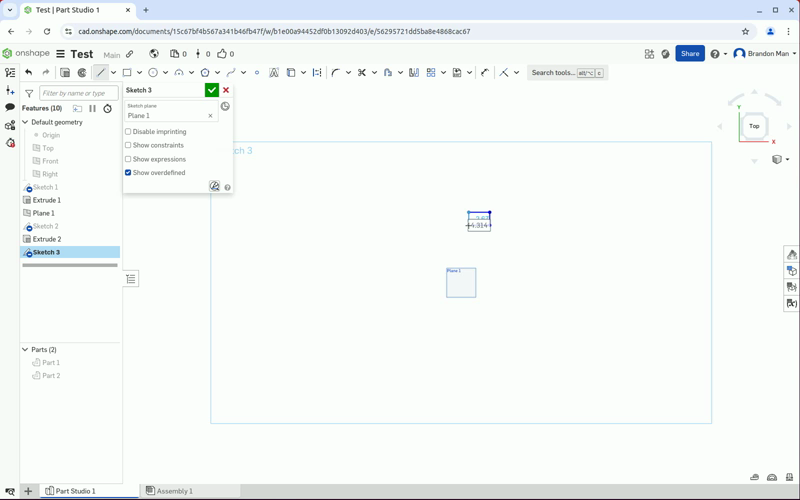
click(468, 225)
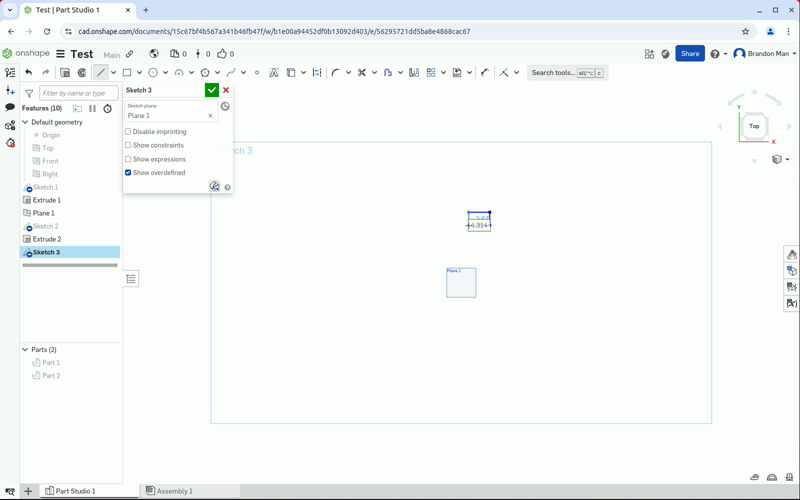
key(esc)
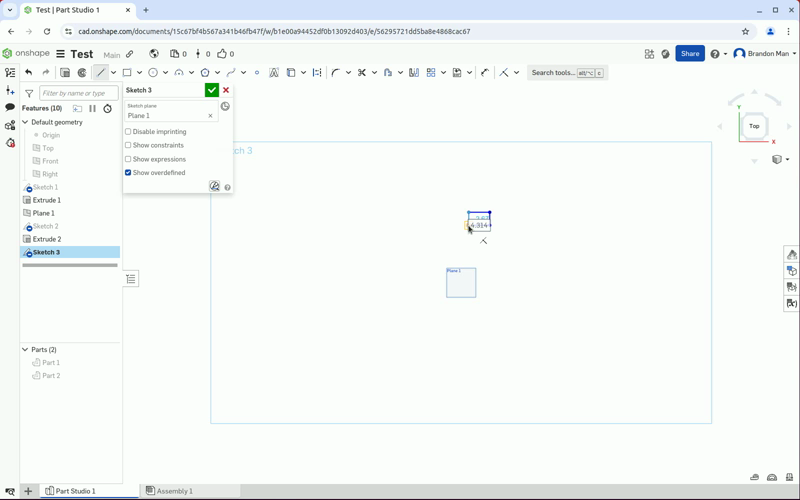
mouse_move(487, 214)
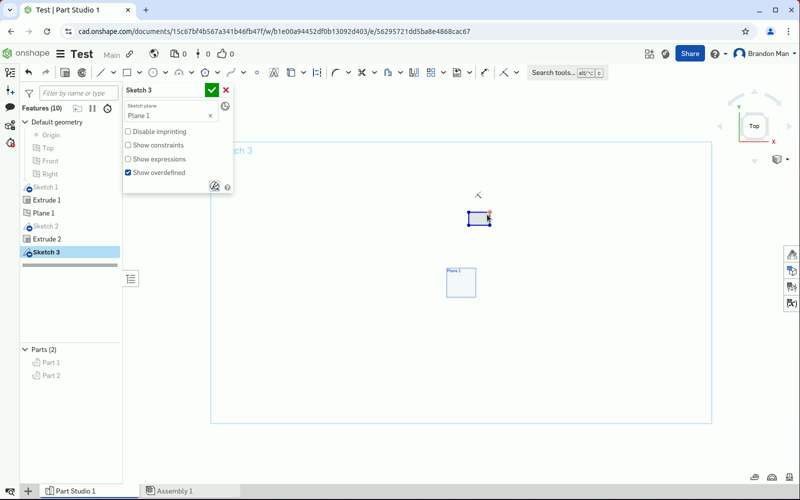
scroll(6)
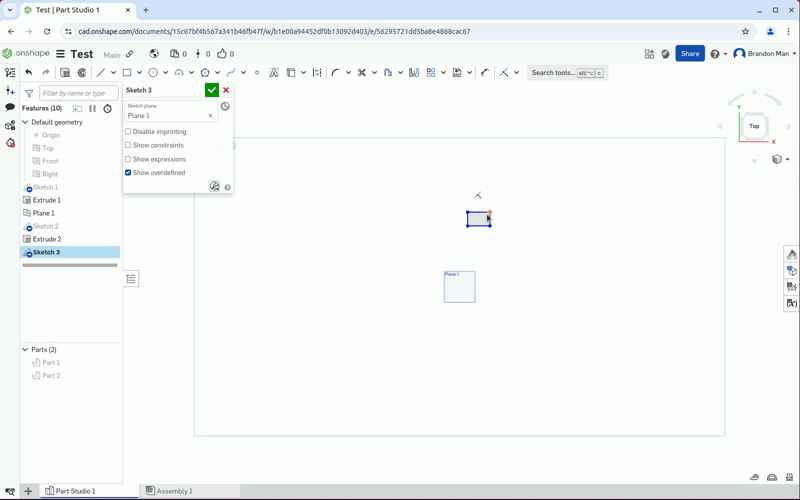
scroll(6)
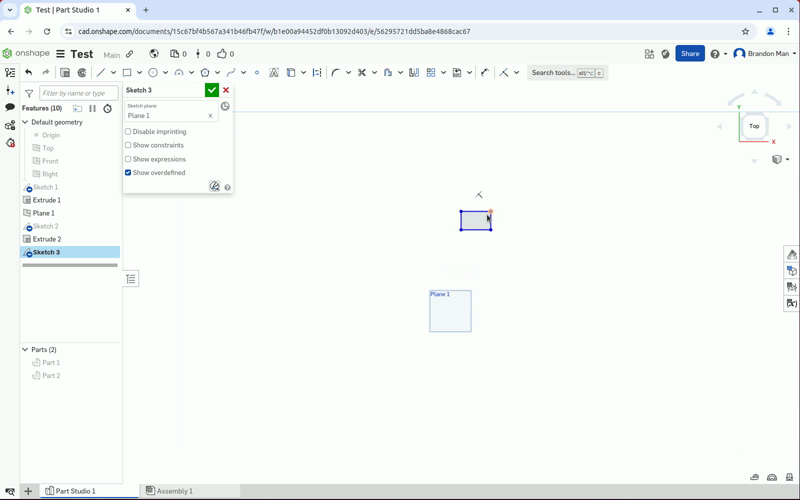
scroll(6)
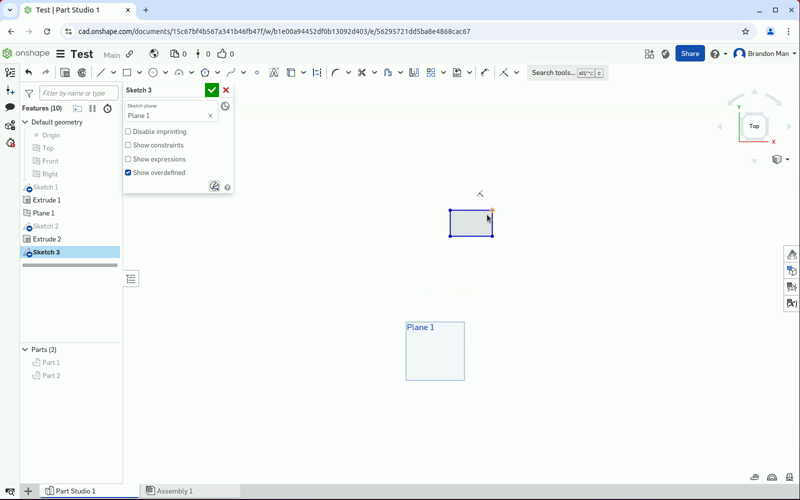
scroll(6)
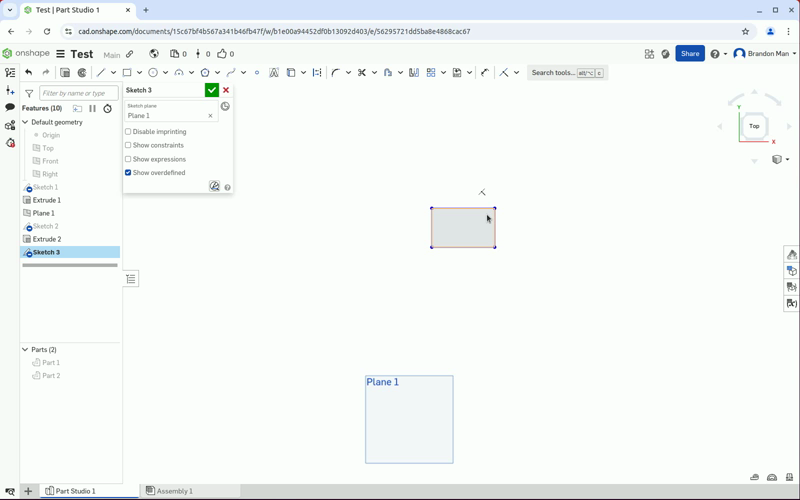
scroll(6)
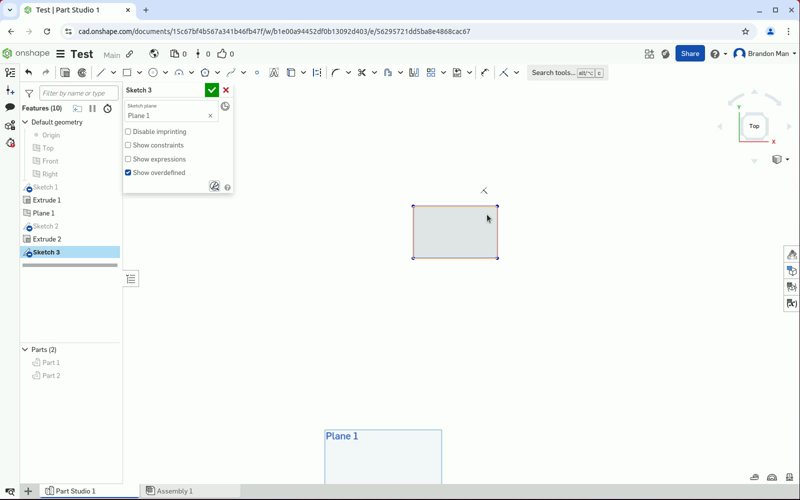
scroll(6)
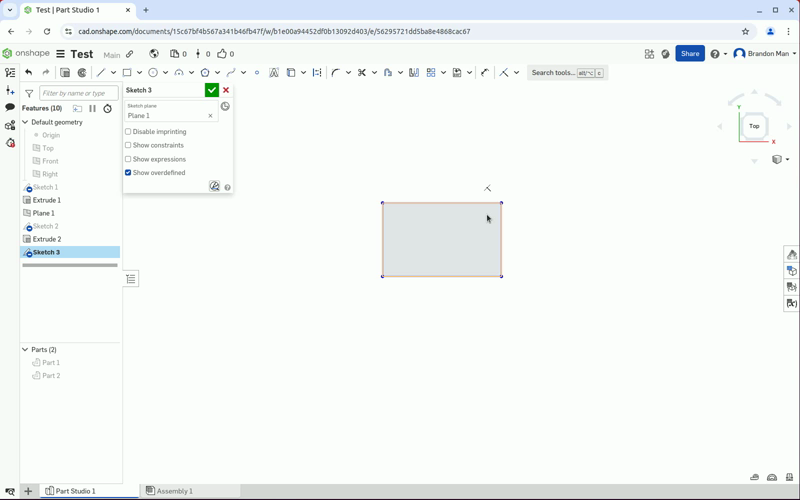
scroll(6)
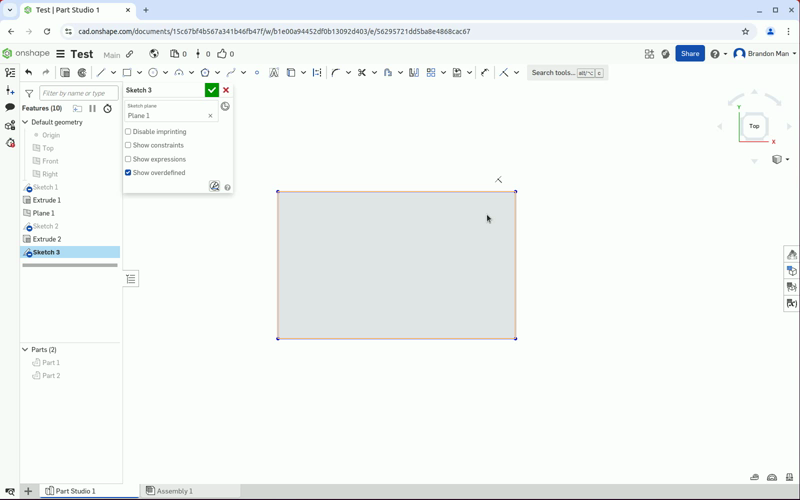
click(487, 214)
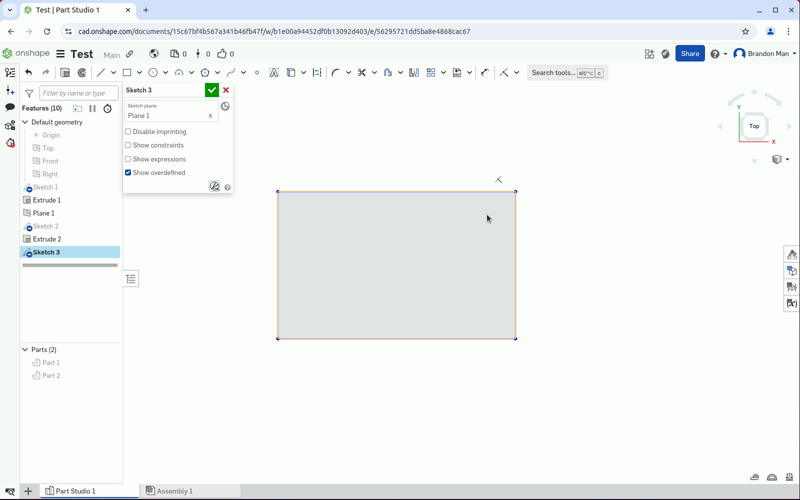
scroll(-6)
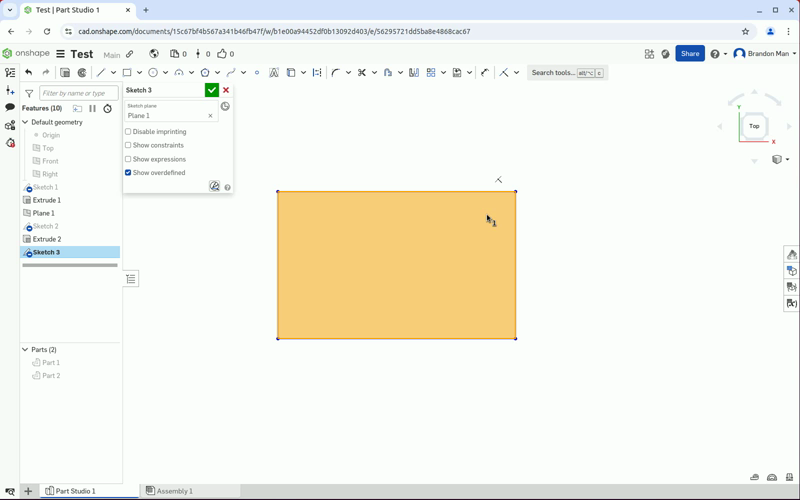
scroll(-6)
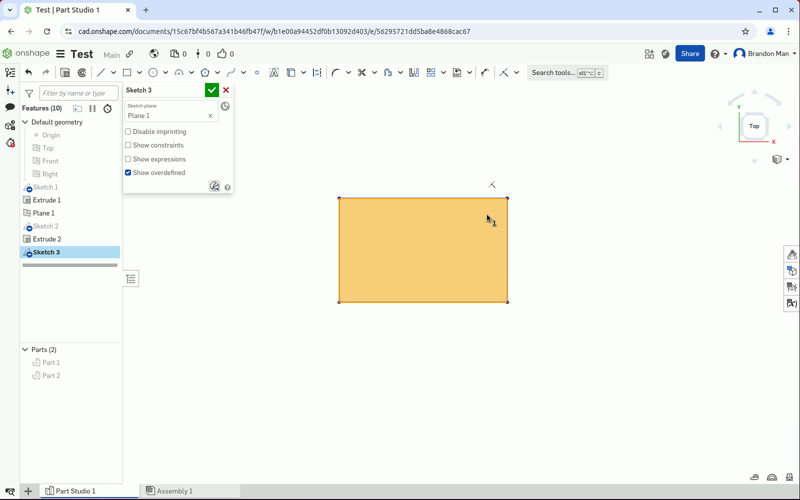
scroll(-6)
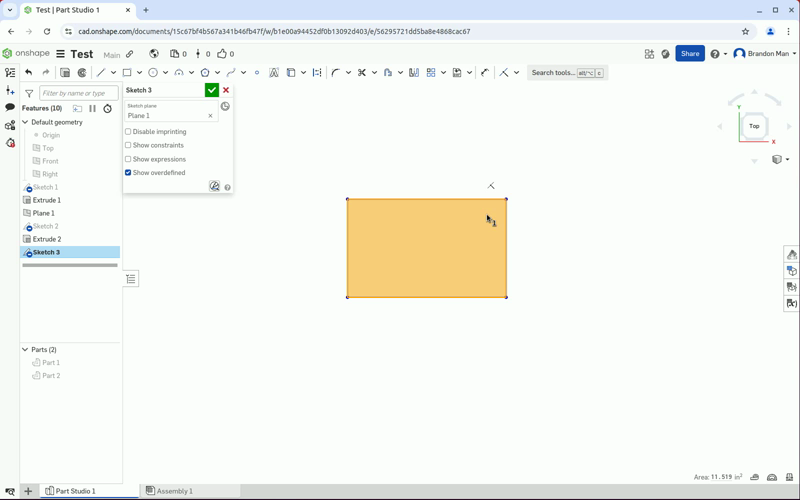
scroll(-6)
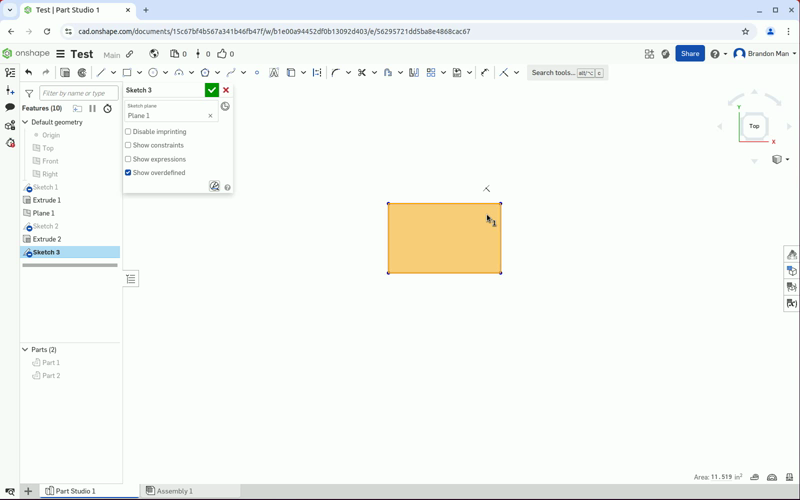
scroll(-6)
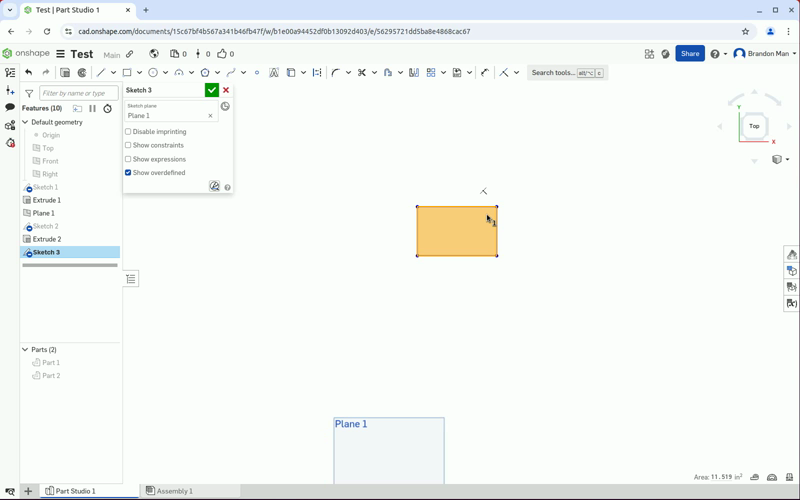
scroll(-6)
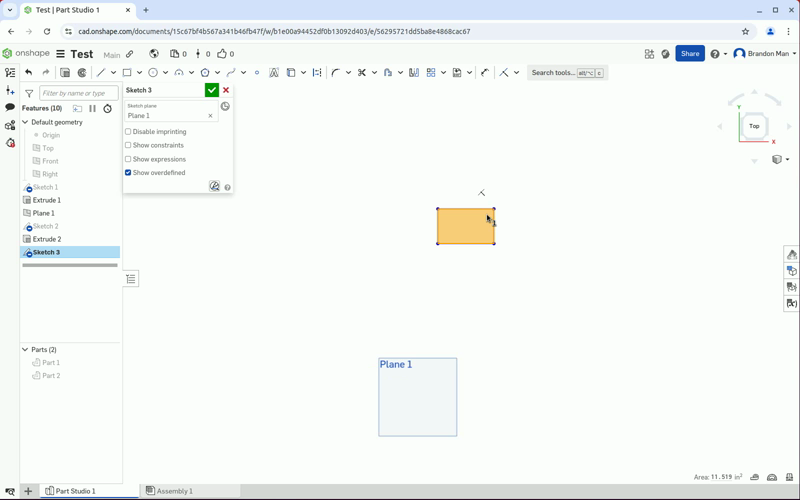
scroll(-6)
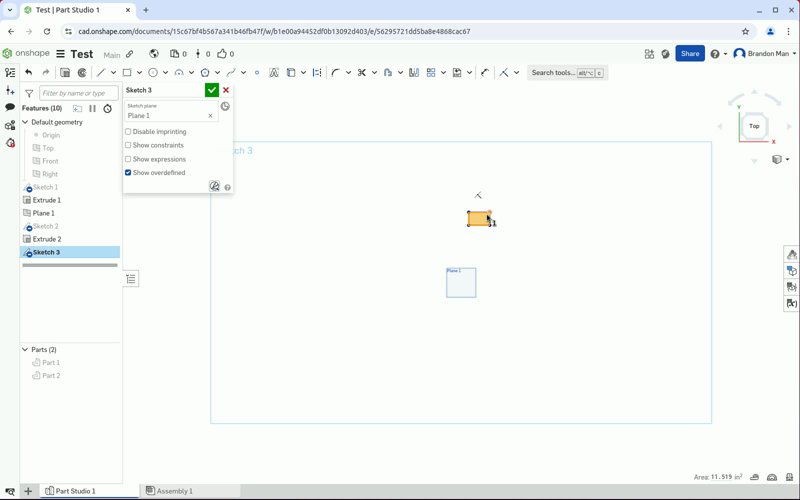
mouse_move(73, 352)
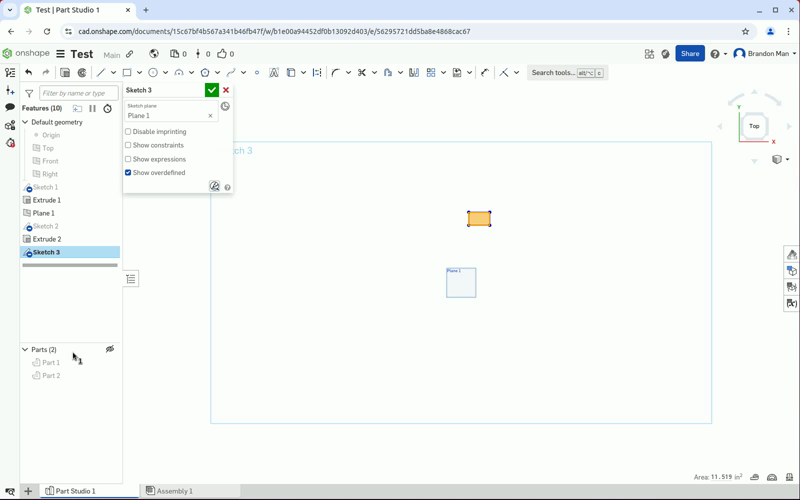
key(shift+y)
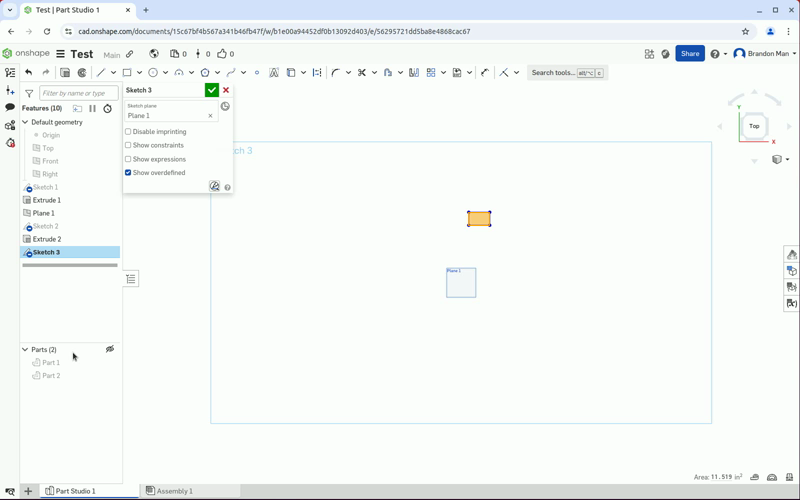
key(shift+e)
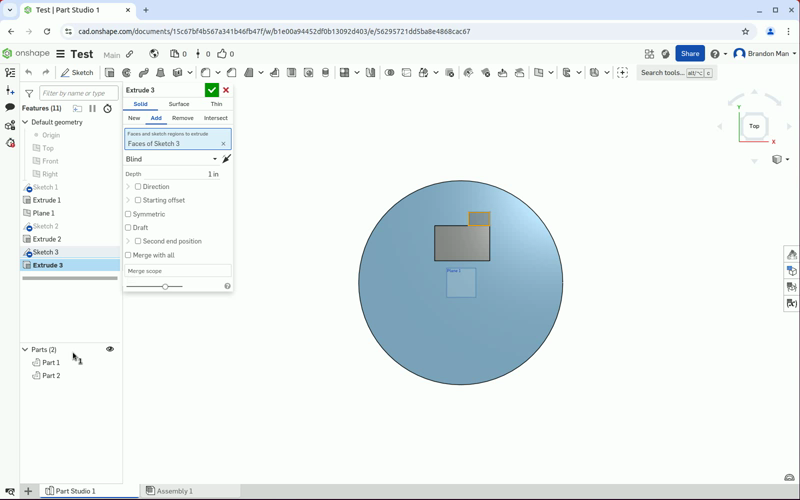
mouse_move(143, 106)
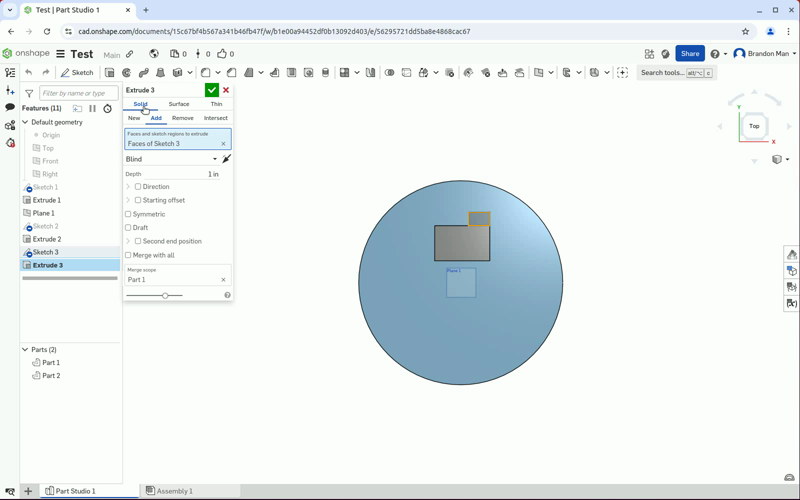
click(143, 106)
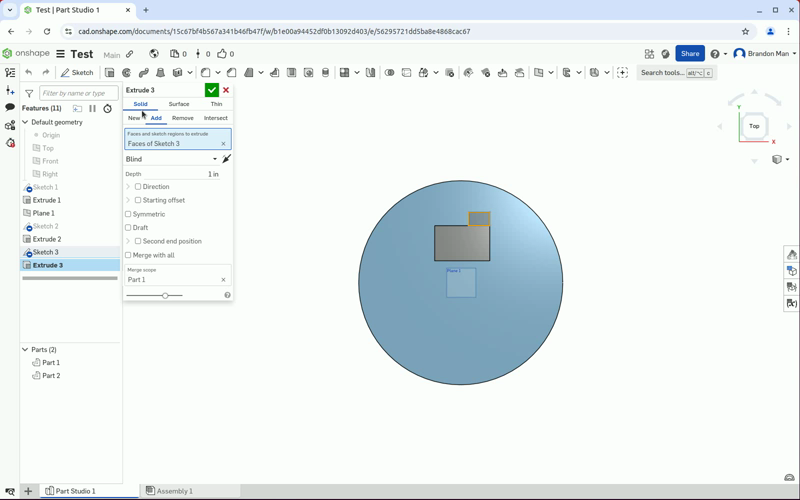
mouse_move(137, 120)
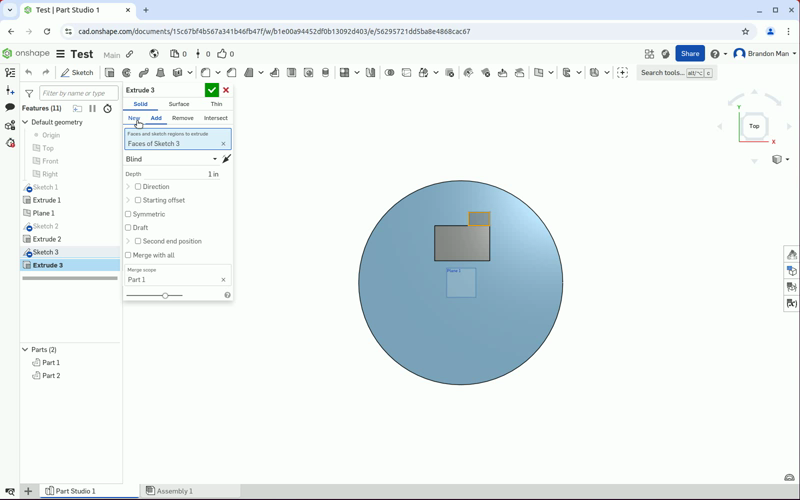
click(137, 120)
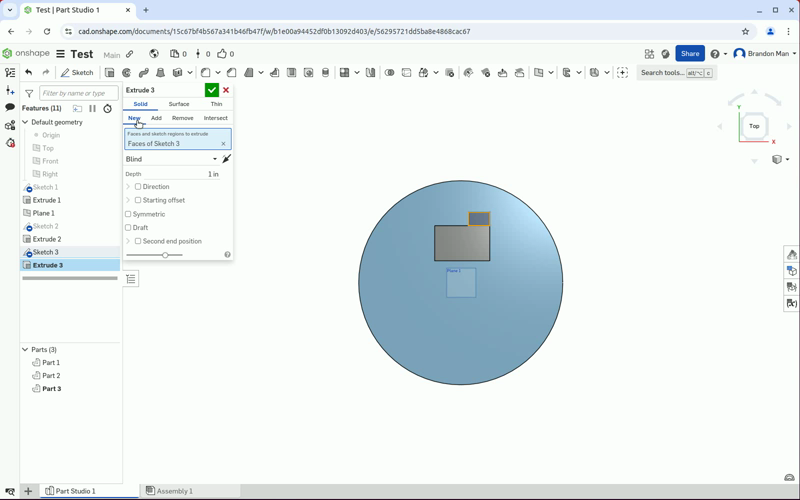
key(tab, 4)
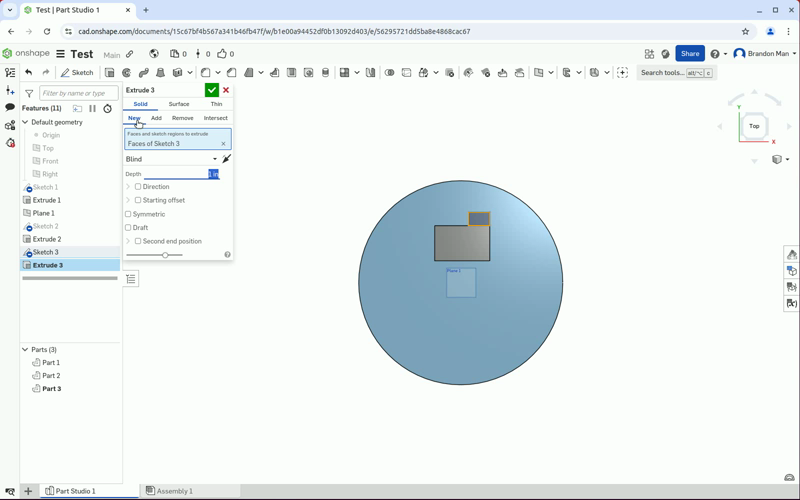
text(11.554)
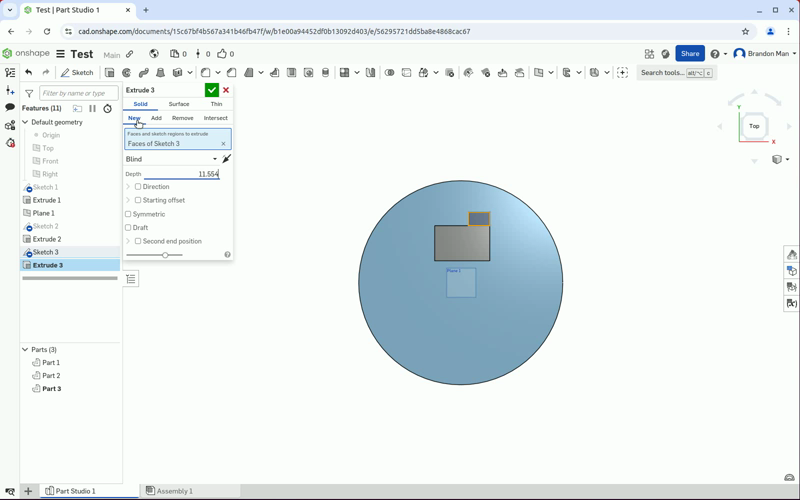
key(enter)
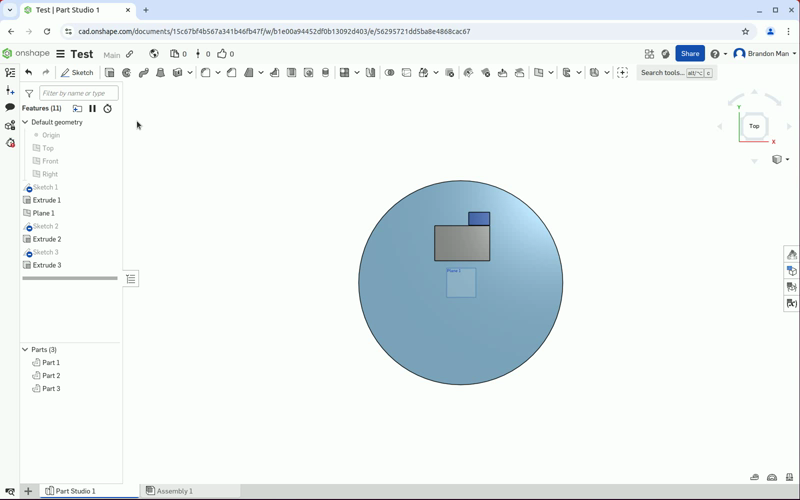
key(shift+h)
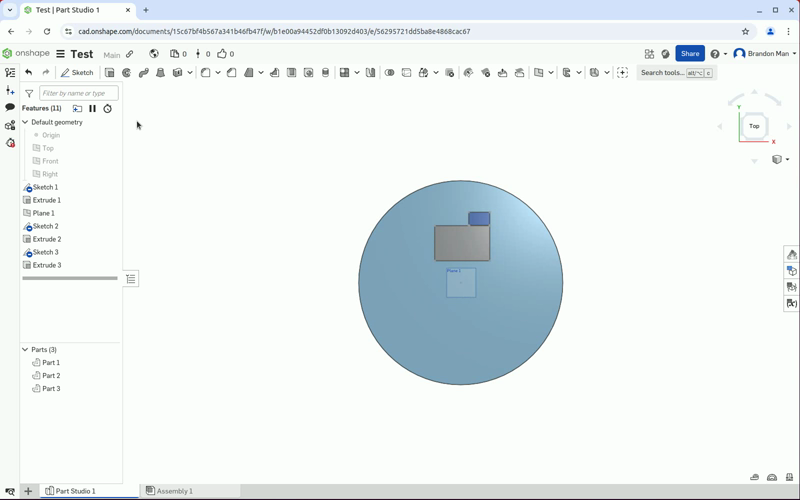
key(shift+h)
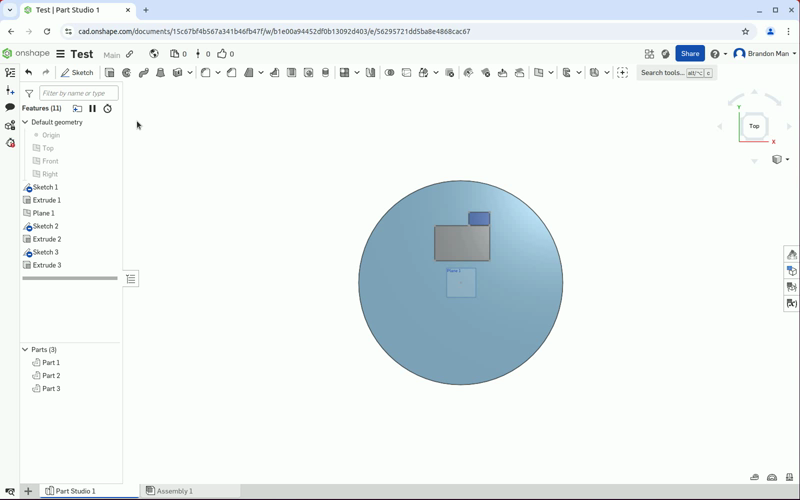
key(shift+7)
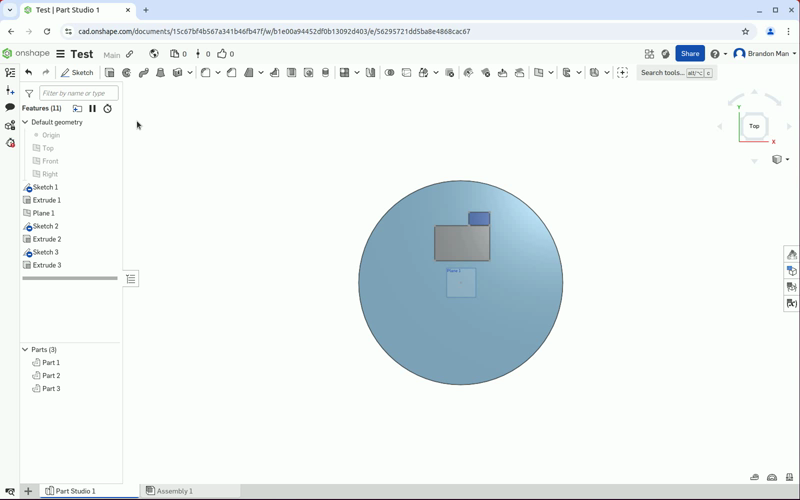
key(up, 3)
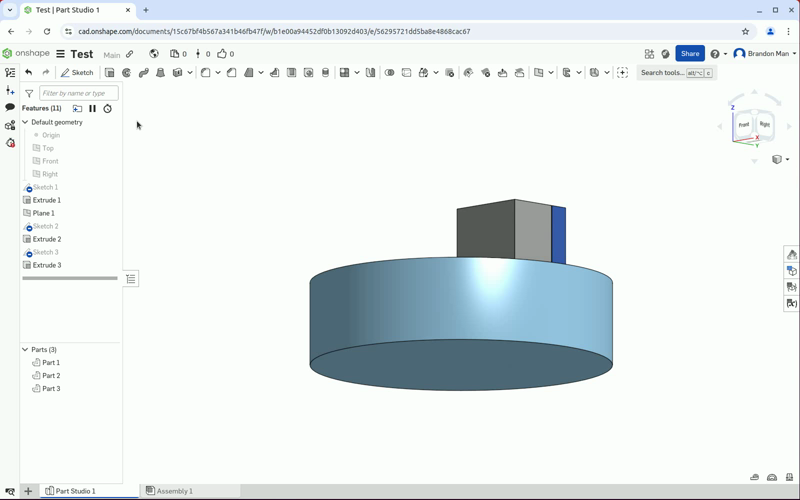
key(left, 3)
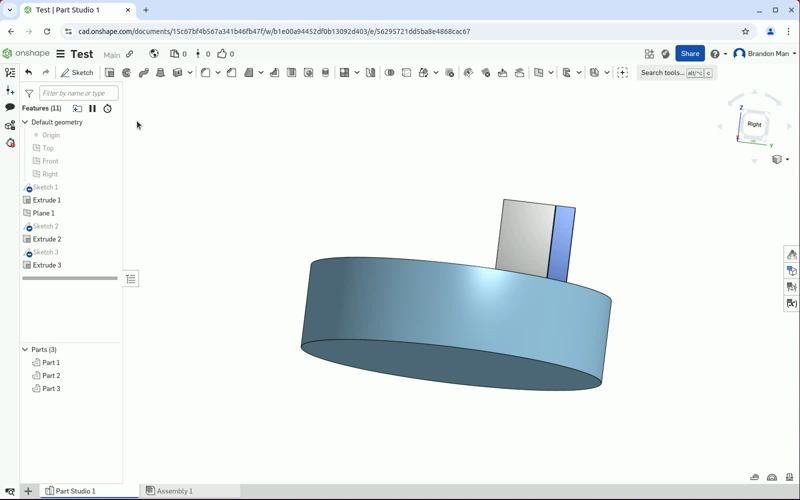
key(right, 3)
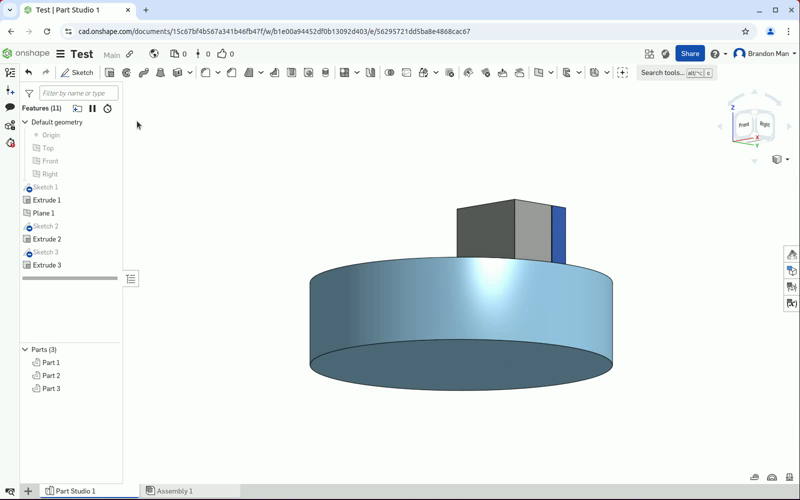
key(down, 3)
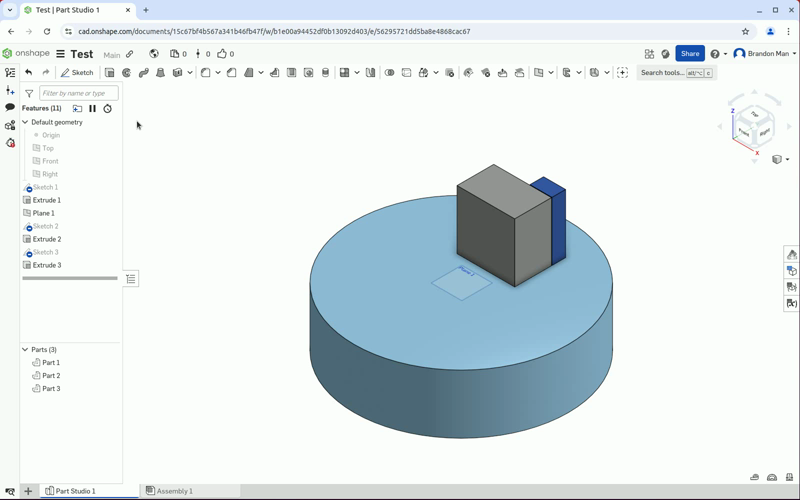
mouse_move(73, 189)
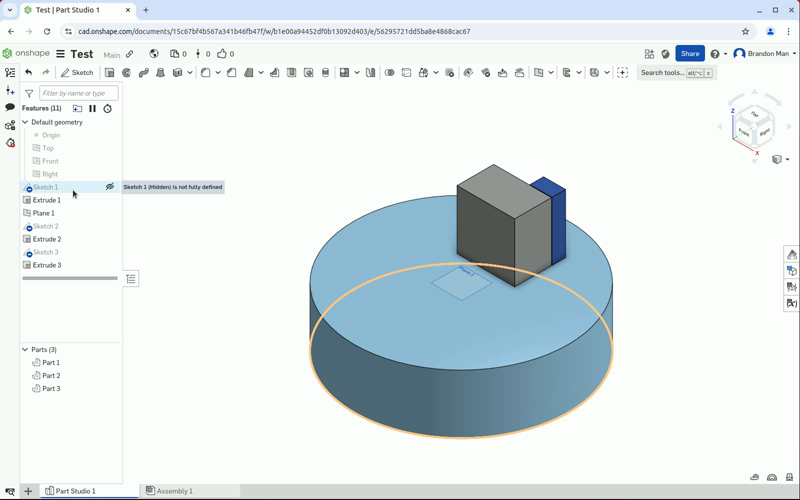
click(73, 189)